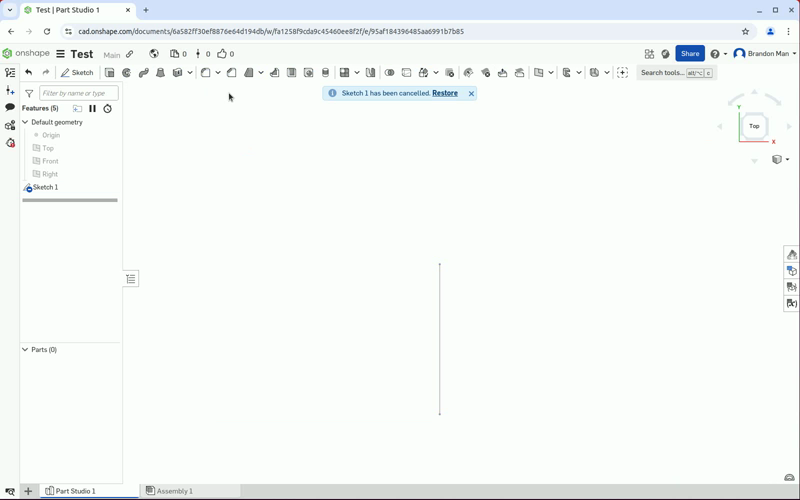
key(shift+h)
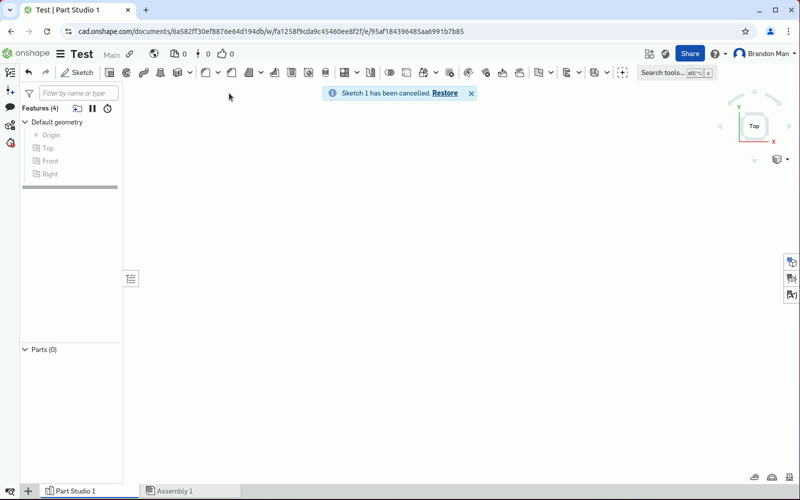
mouse_move(73, 352)
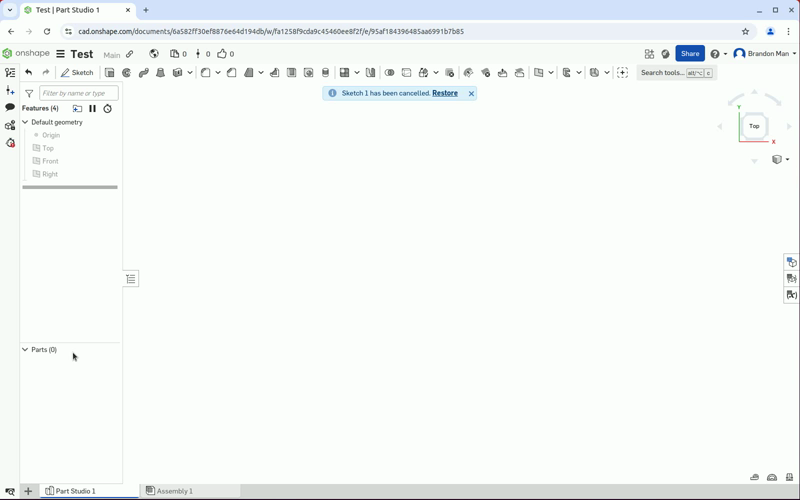
key(y)
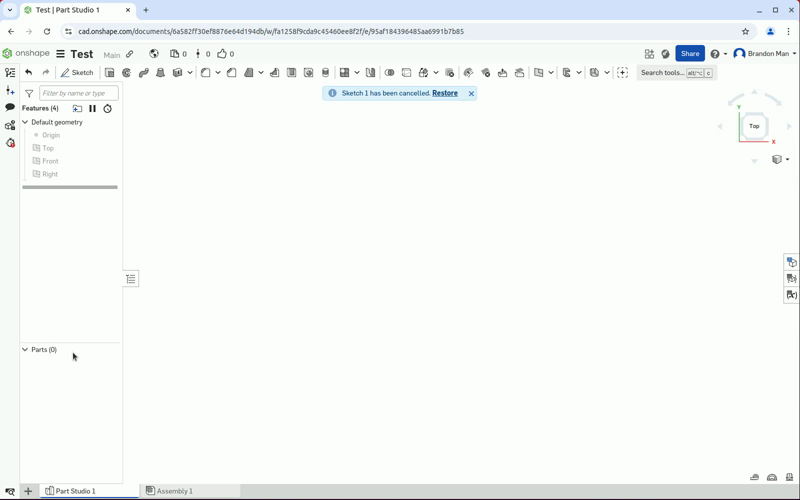
key(shift+p)
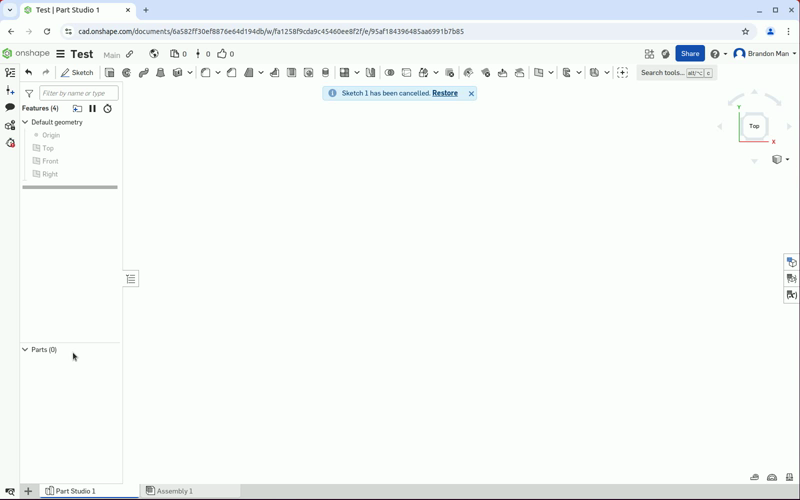
key(space)
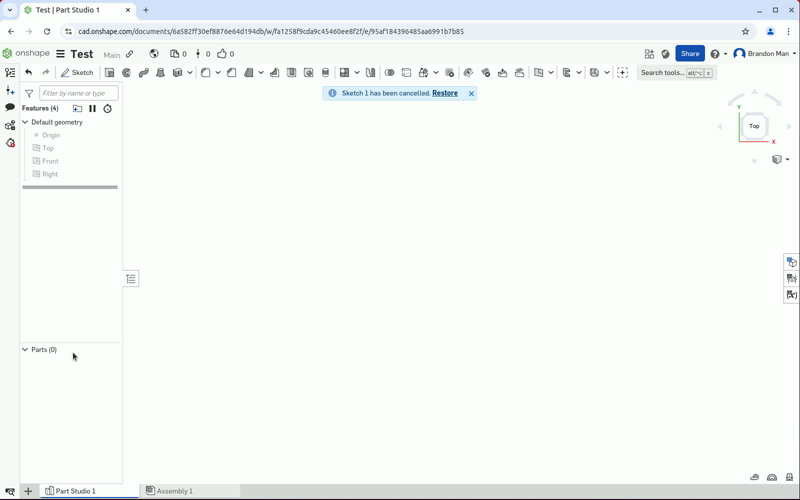
key_down(shift)
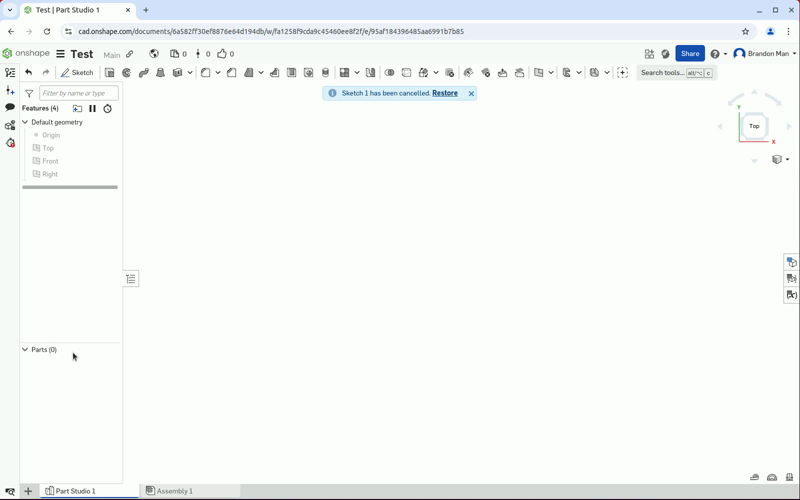
key(up)
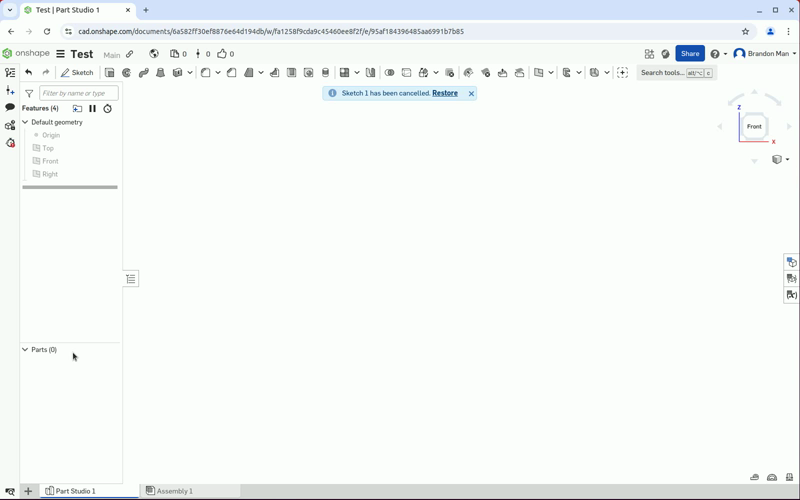
key_up(shift)
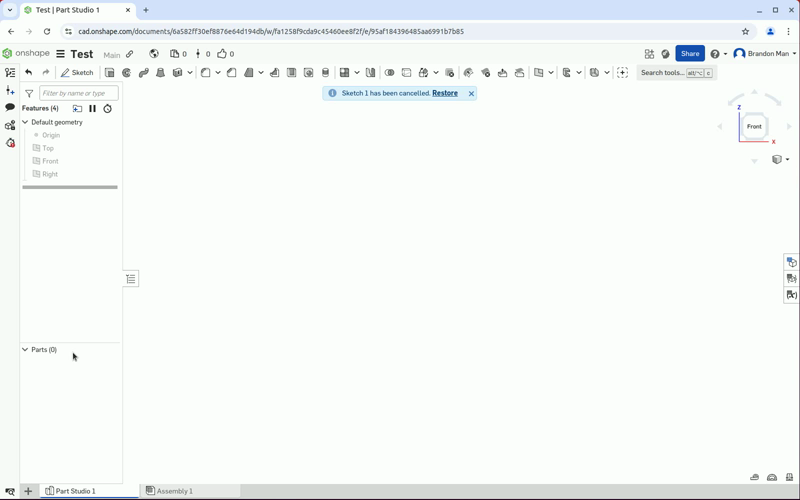
mouse_move(73, 352)
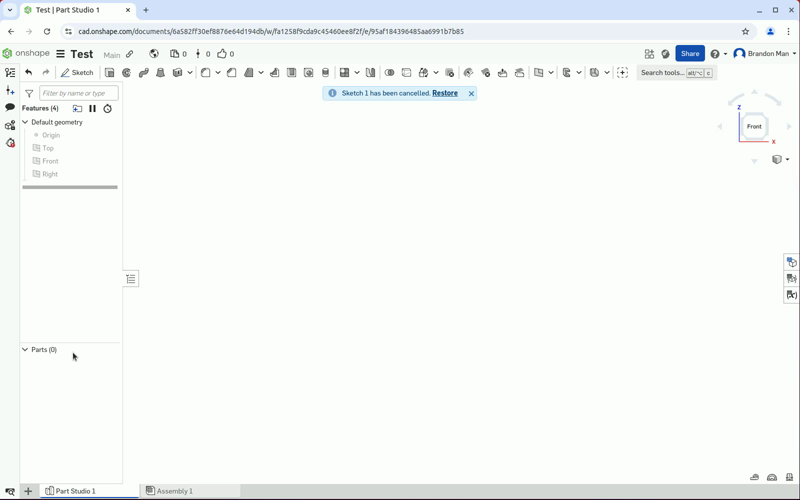
key(shift+y)
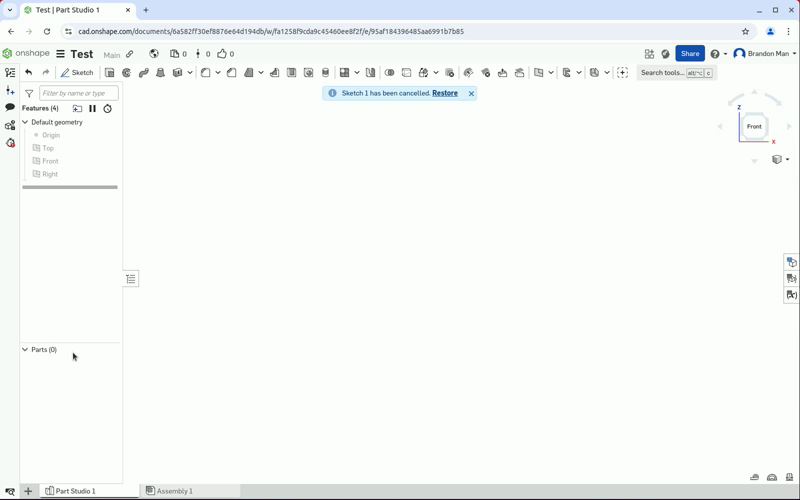
key(shift+s)
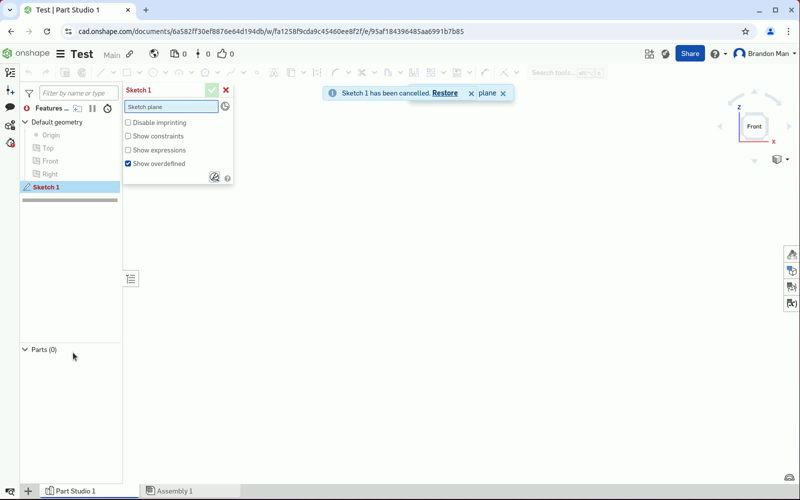
mouse_move(73, 163)
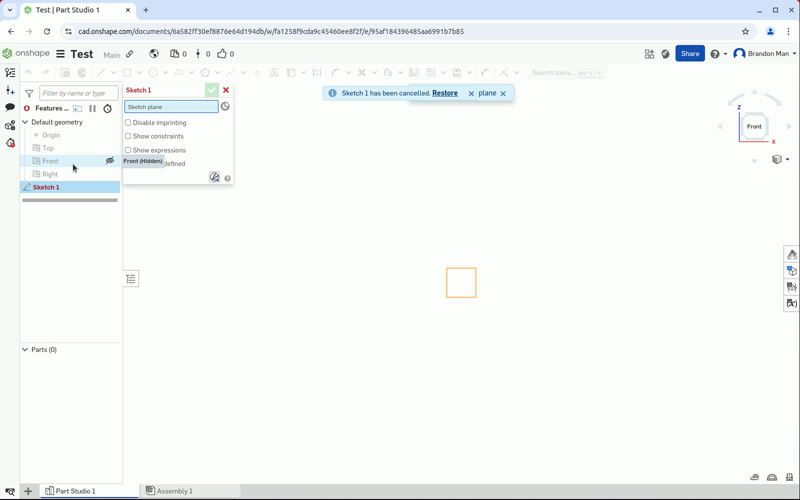
click(73, 163)
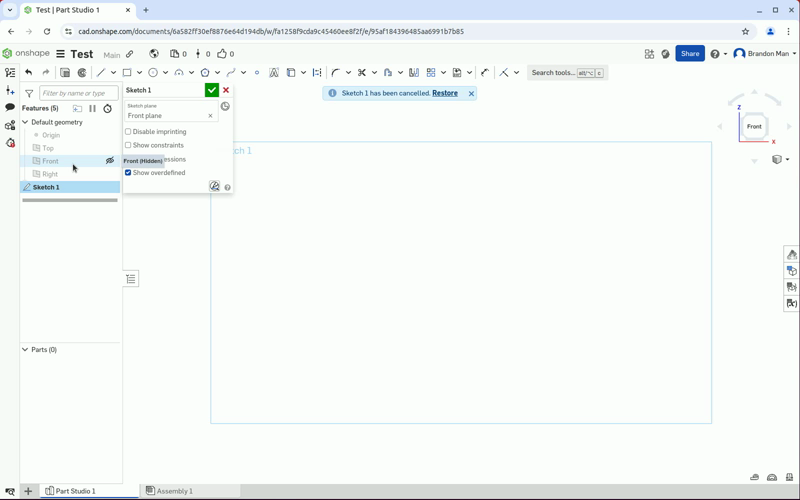
mouse_move(73, 352)
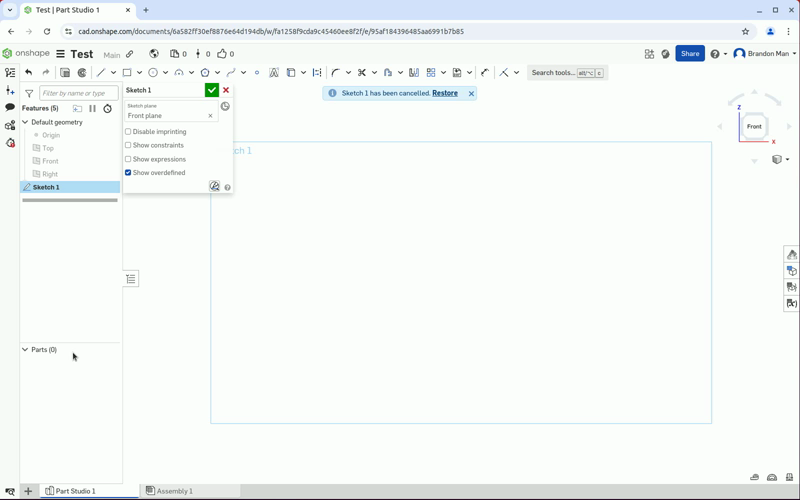
key(y)
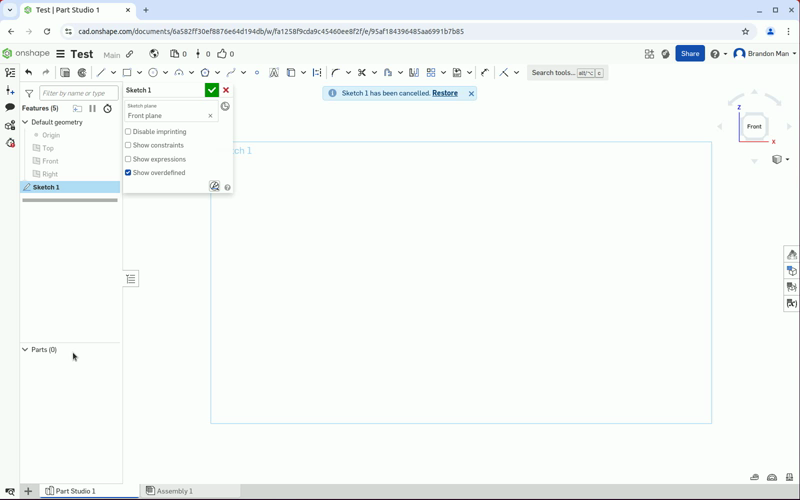
key(c)
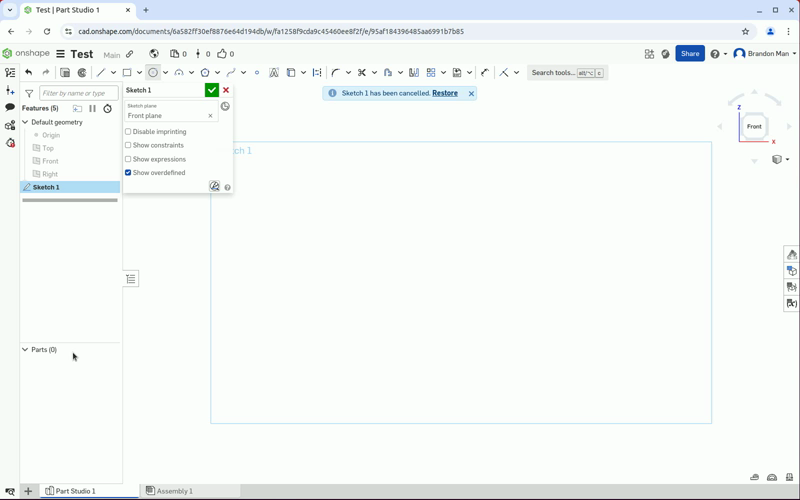
key_down(shift)
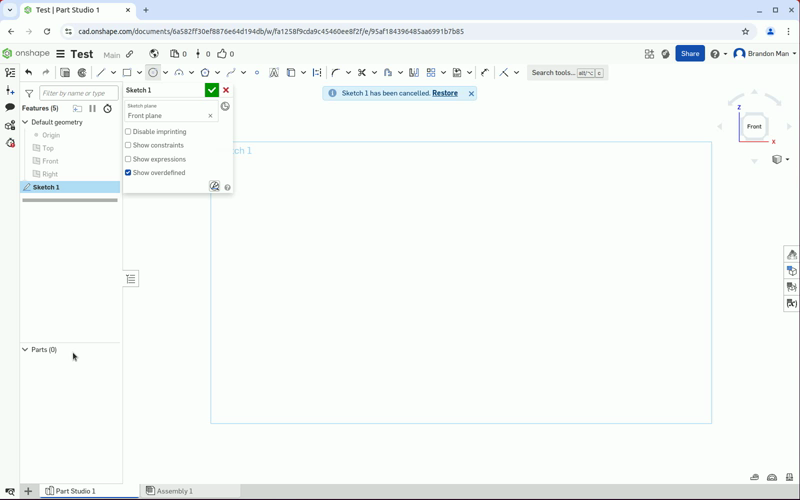
mouse_move(461, 234)
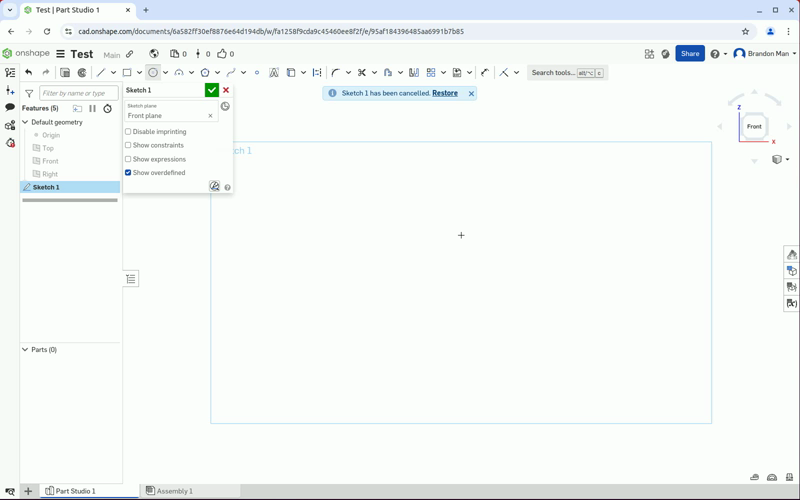
click(461, 234)
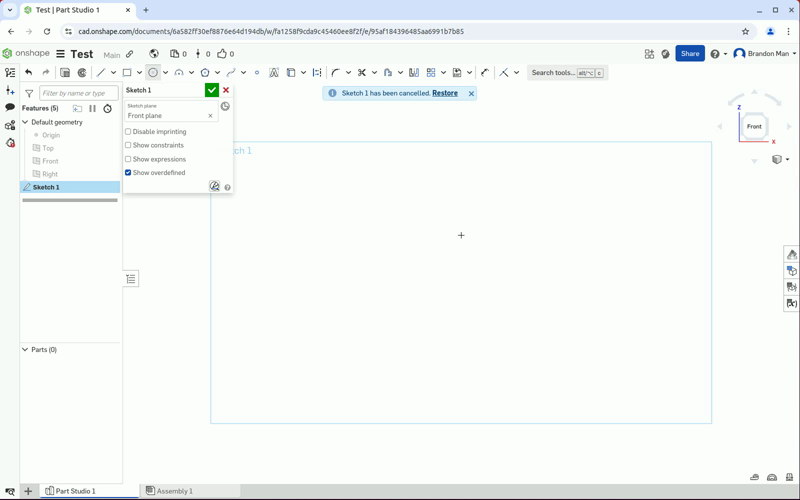
key_up(shift)
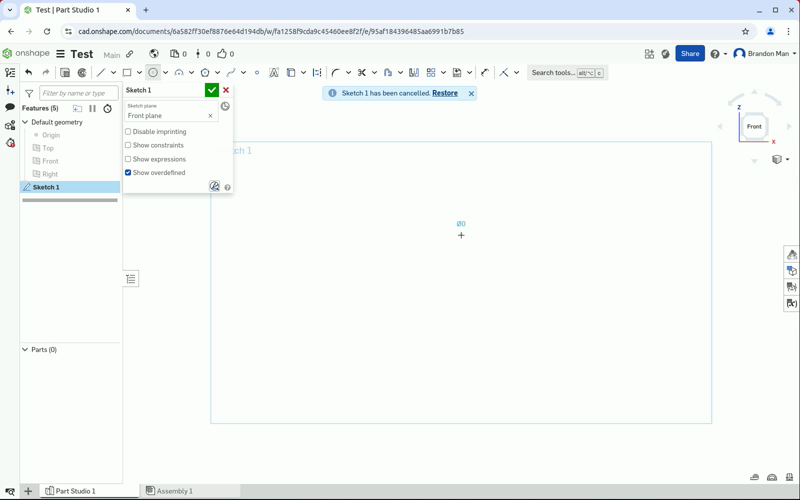
mouse_move(467, 234)
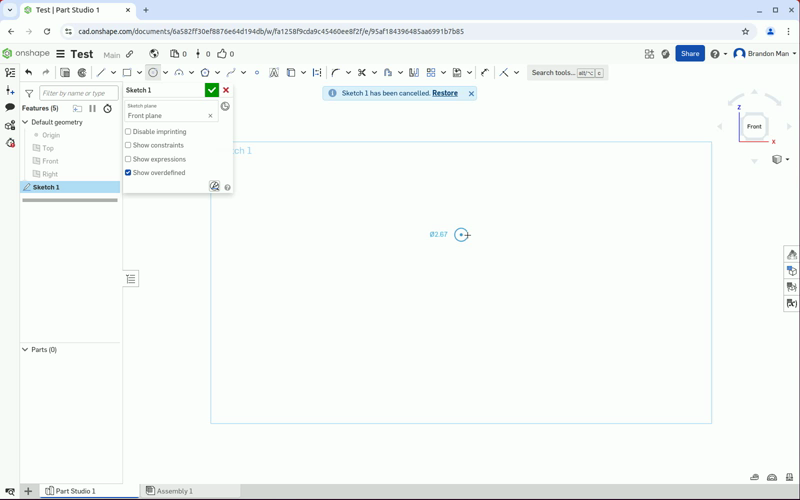
click(467, 234)
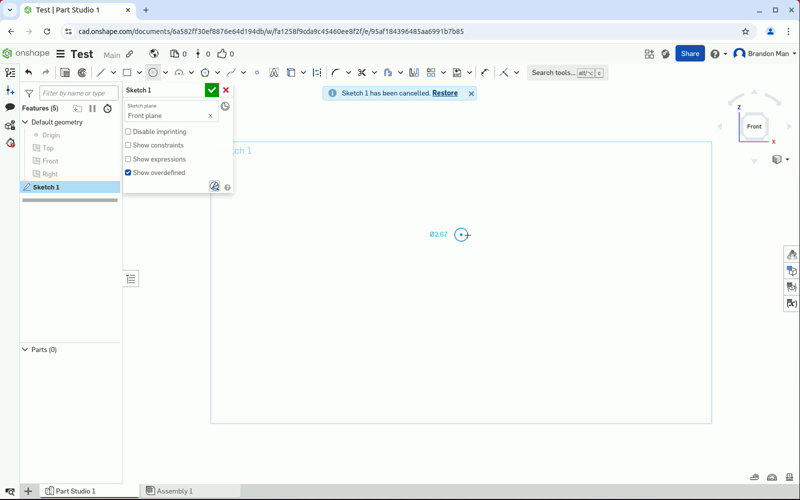
key(esc)
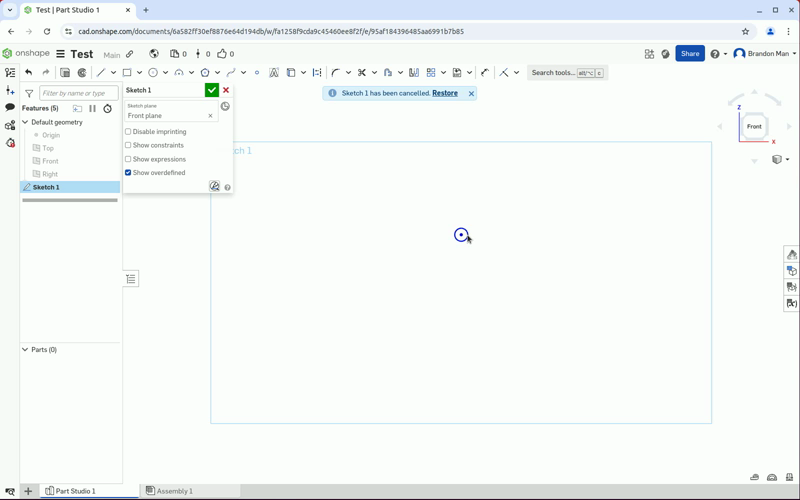
mouse_move(458, 238)
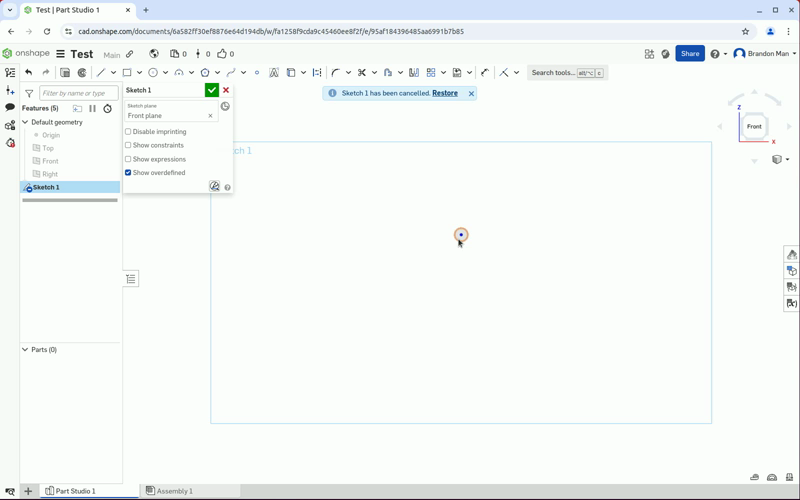
scroll(6)
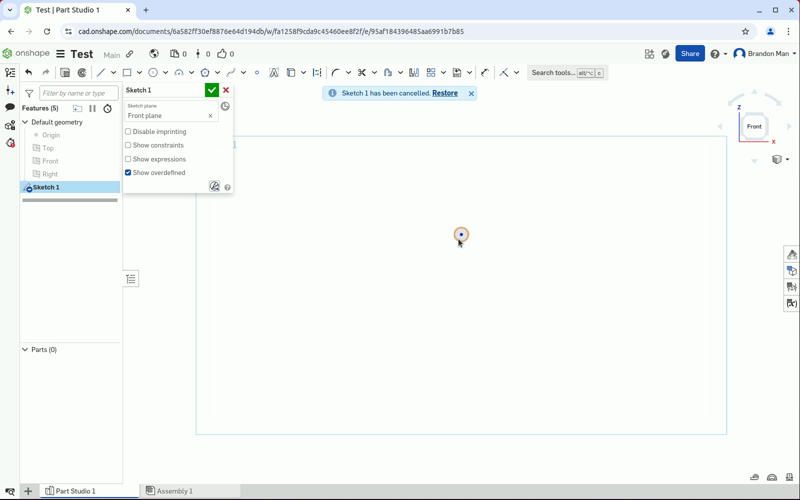
scroll(6)
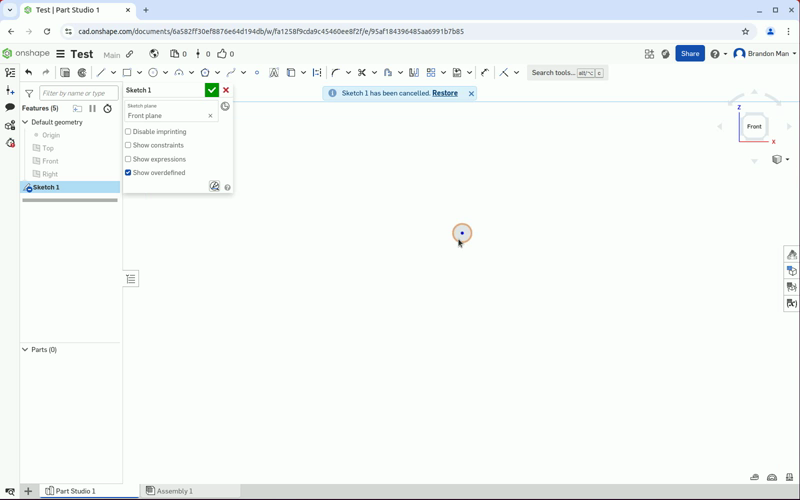
scroll(6)
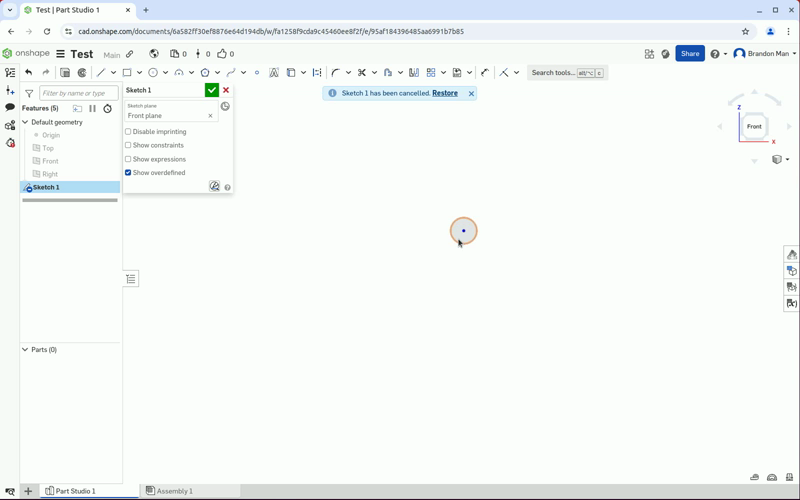
scroll(6)
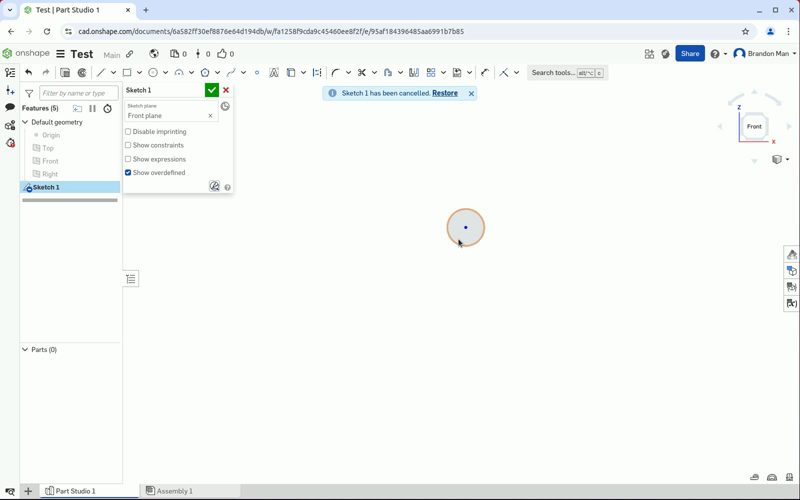
scroll(6)
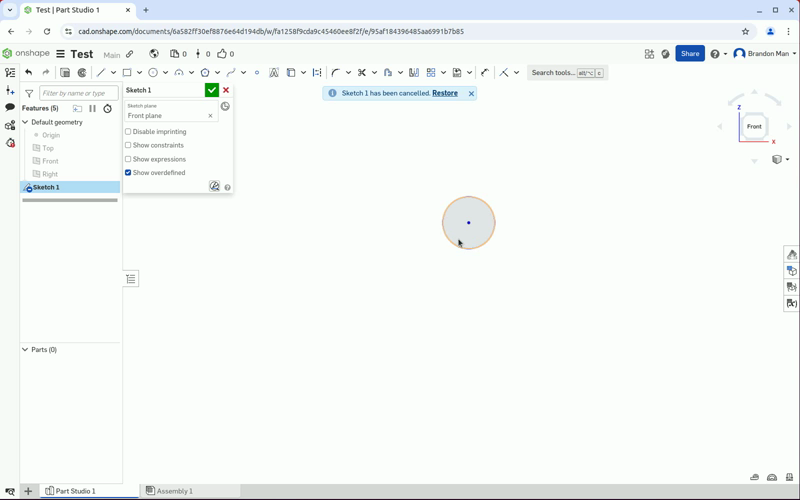
scroll(6)
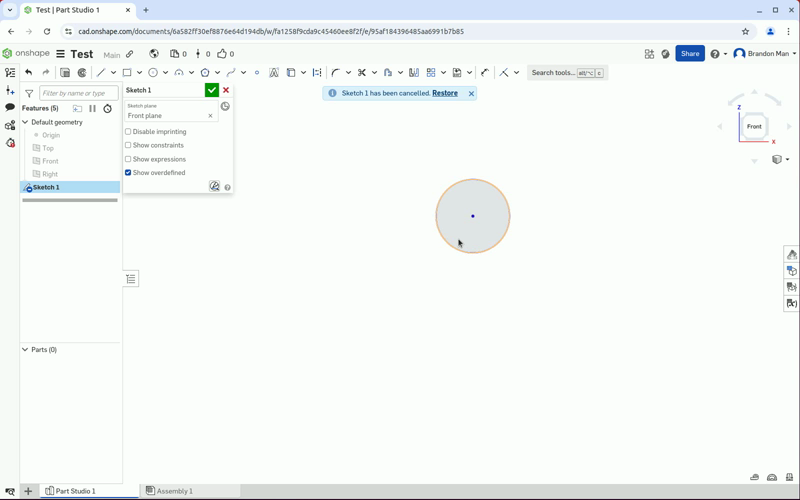
scroll(6)
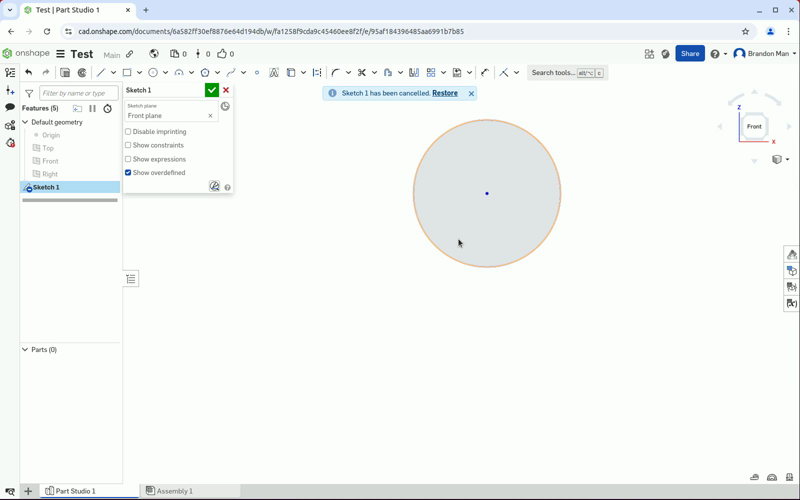
click(458, 238)
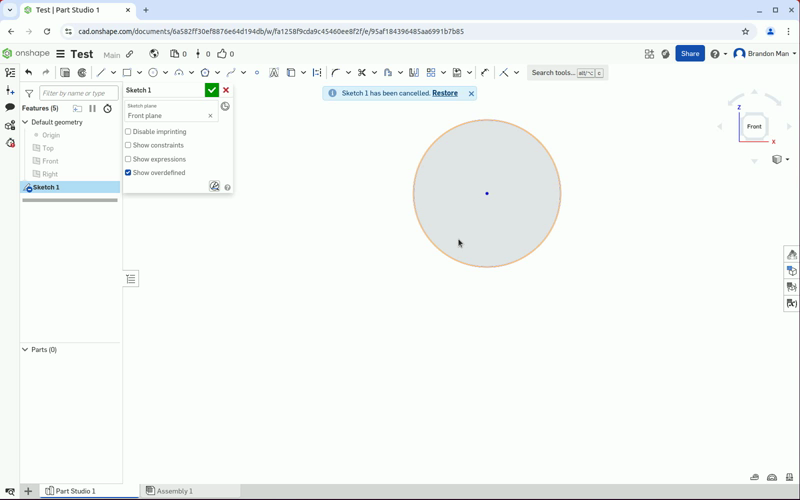
scroll(-6)
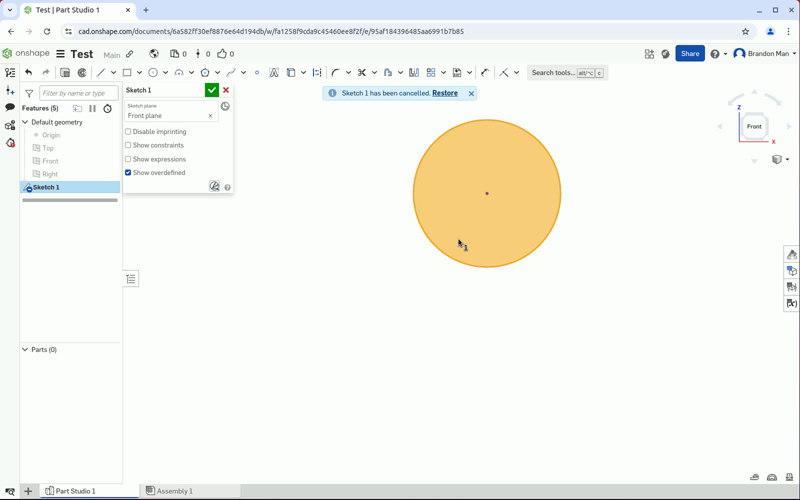
scroll(-6)
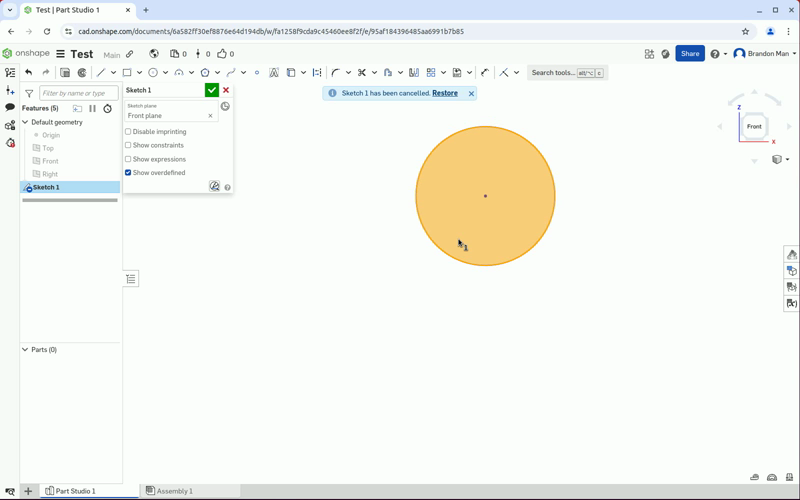
scroll(-6)
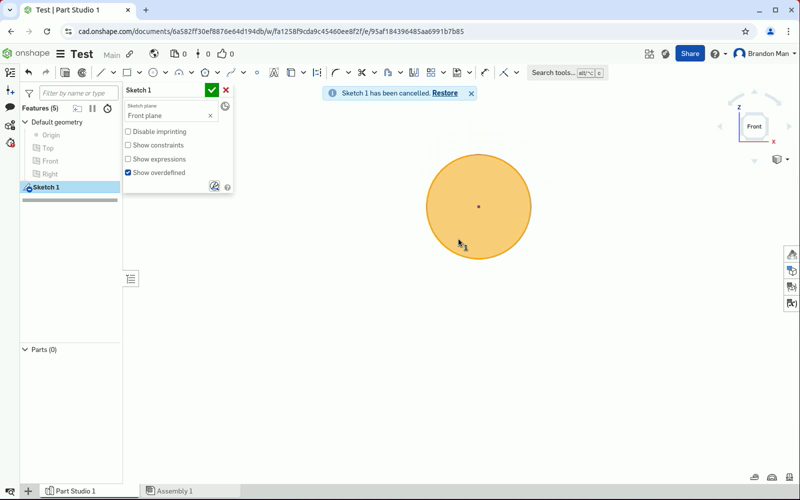
scroll(-6)
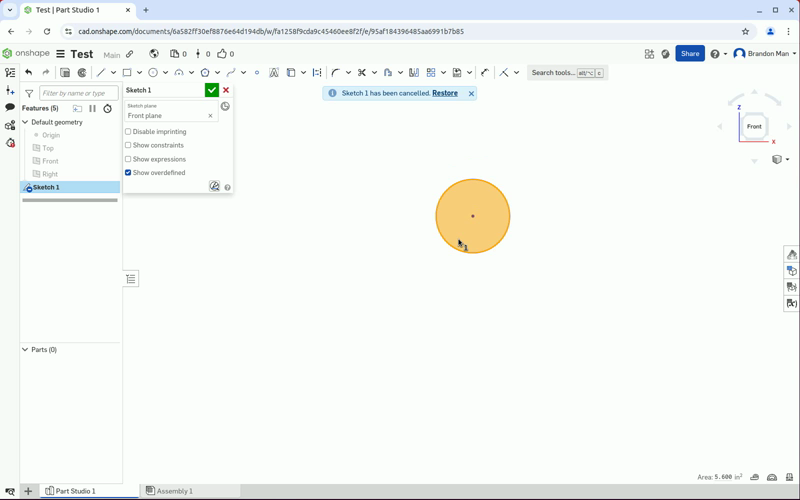
scroll(-6)
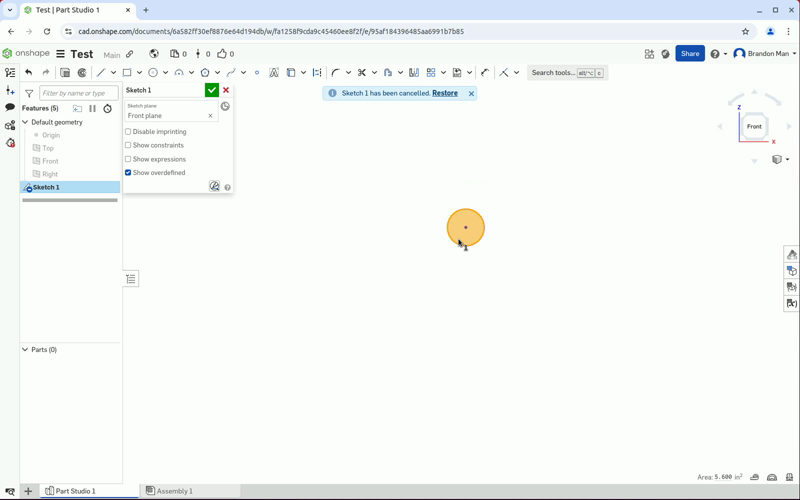
scroll(-6)
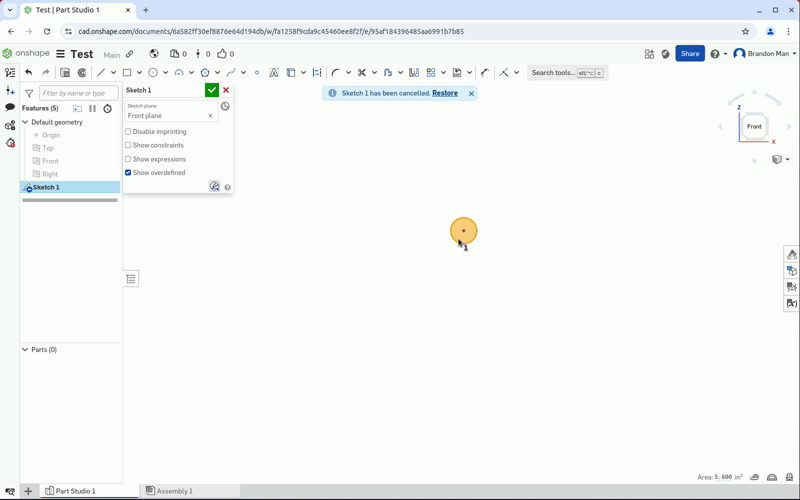
scroll(-6)
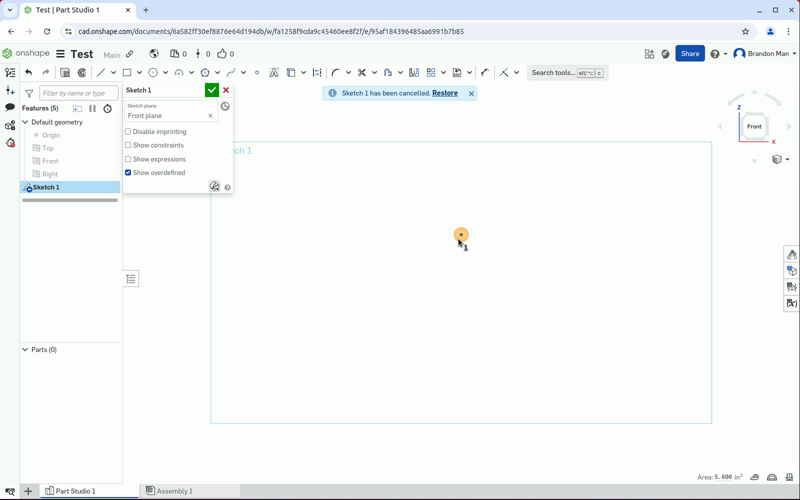
mouse_move(73, 352)
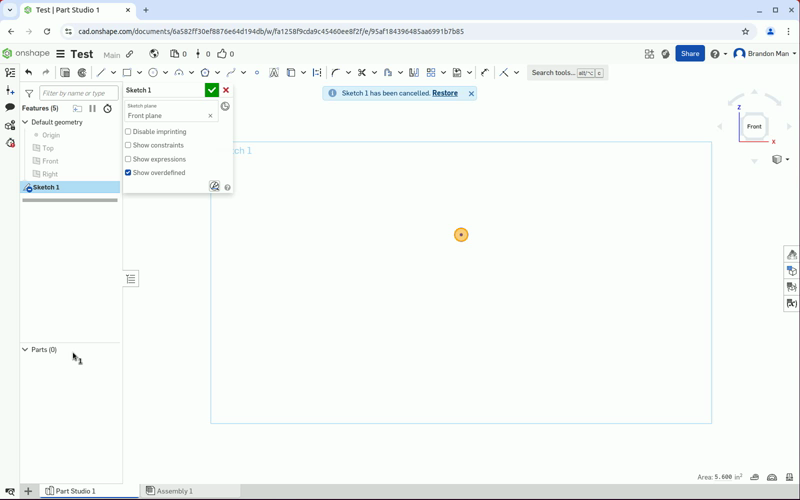
key(shift+y)
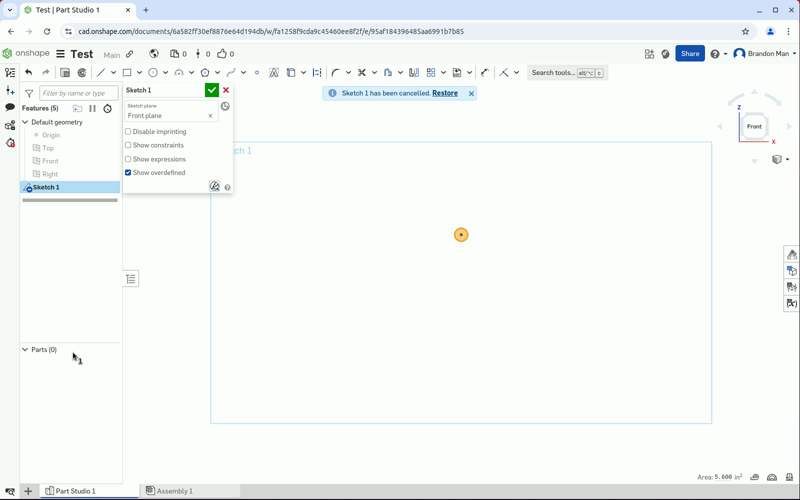
key(shift+e)
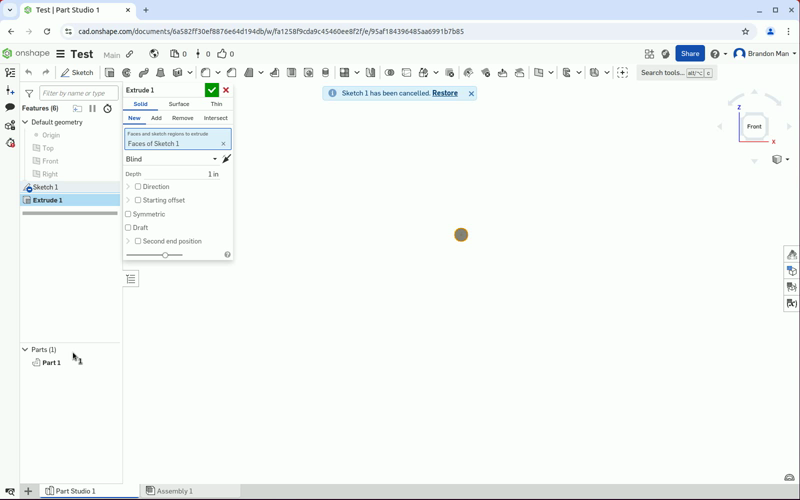
mouse_move(143, 106)
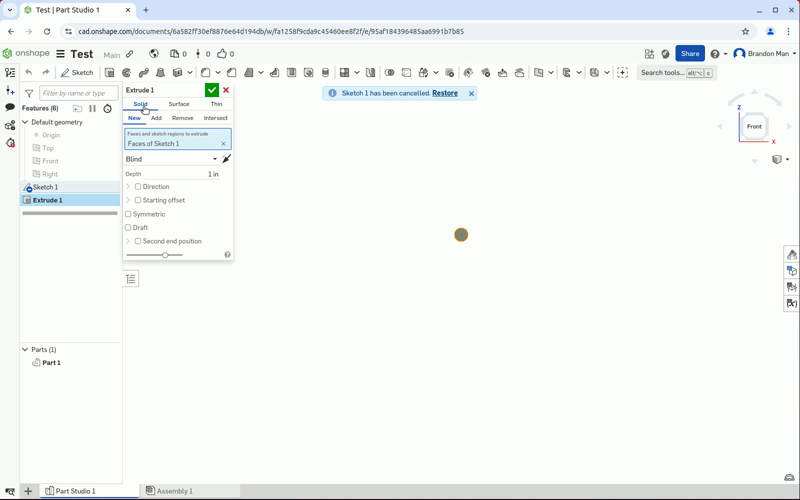
click(143, 106)
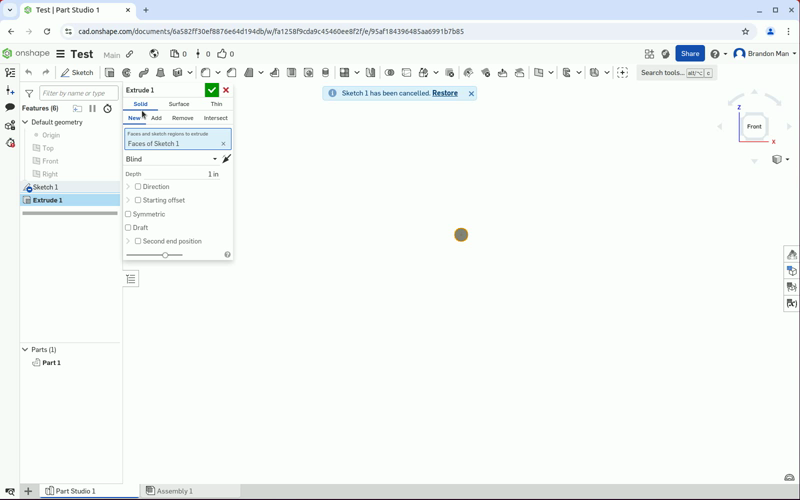
mouse_move(137, 120)
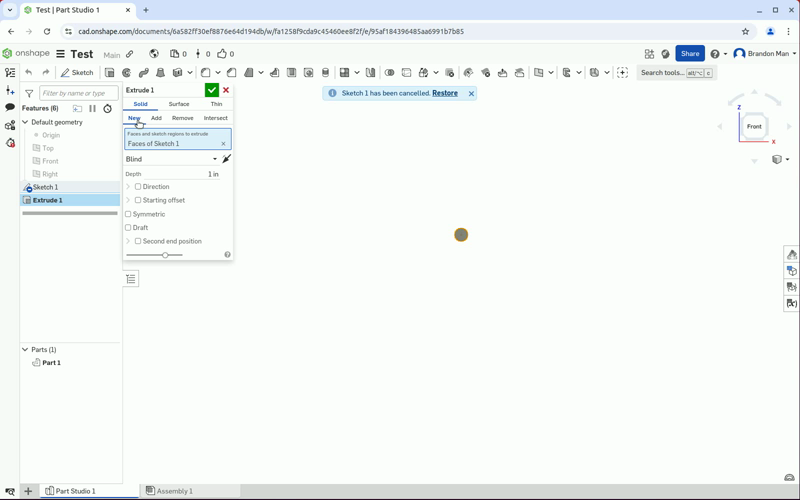
click(137, 120)
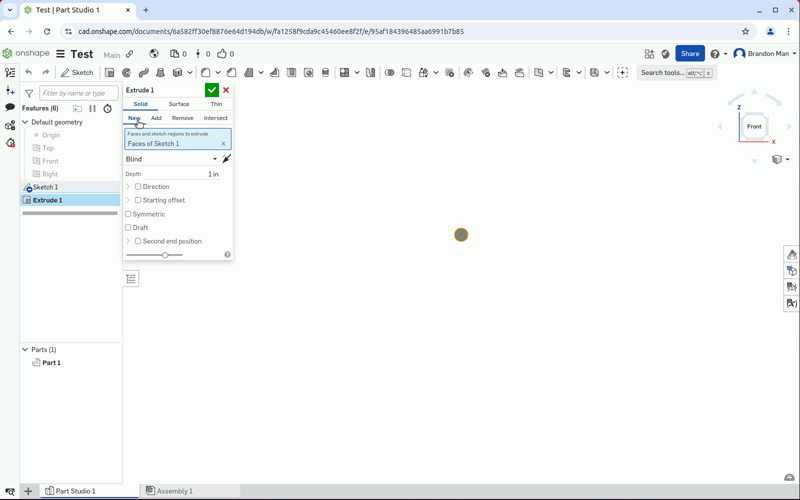
key(tab, 4)
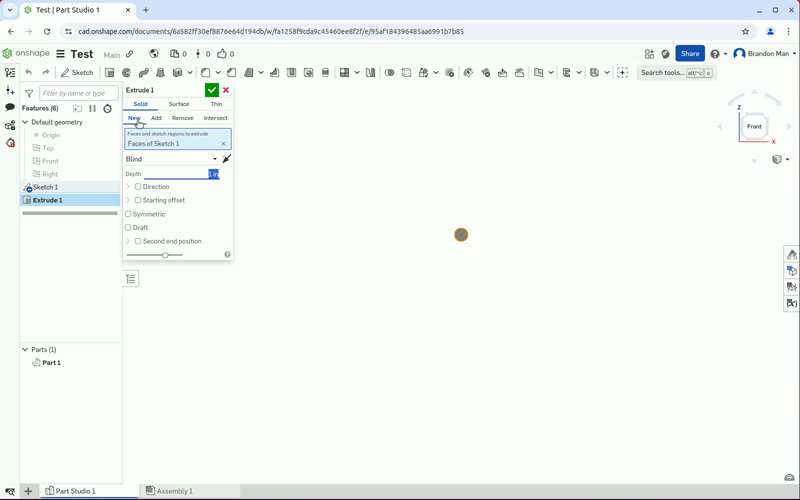
text(1.444)
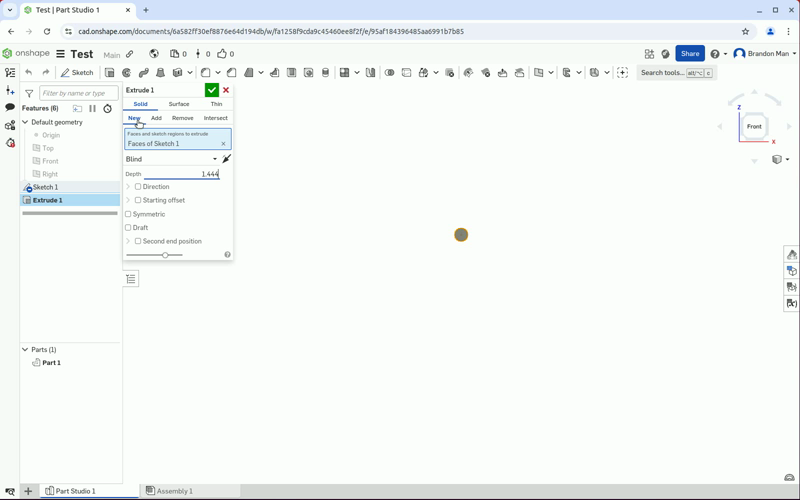
key(enter)
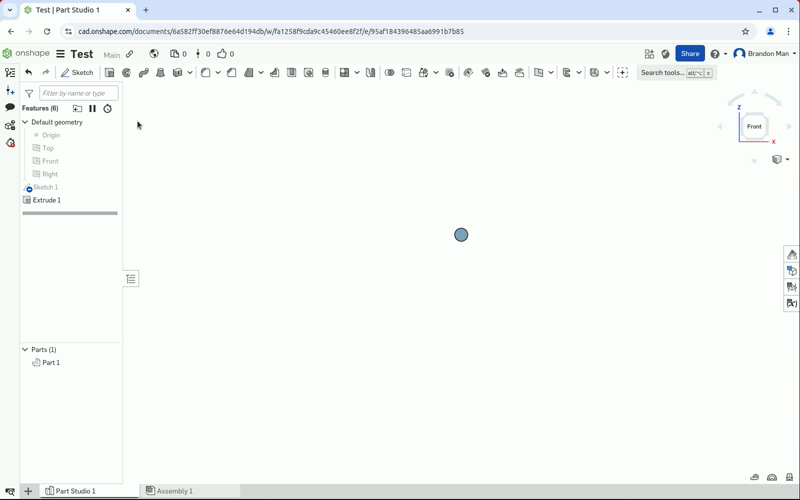
key(shift+h)
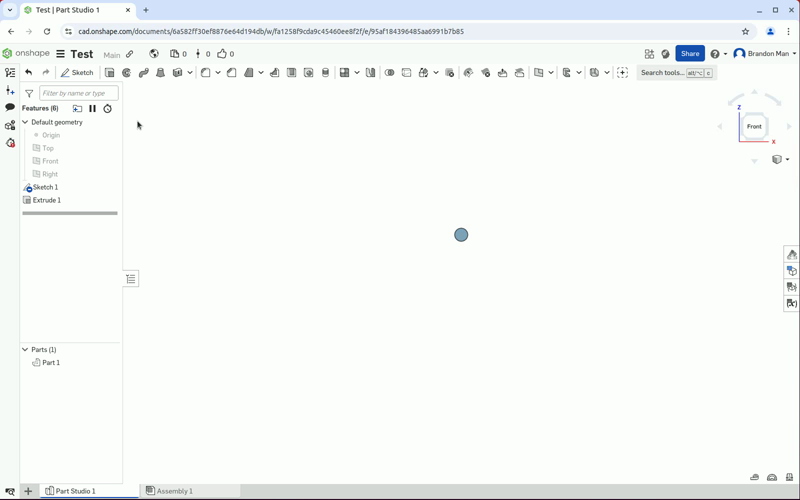
key(shift+h)
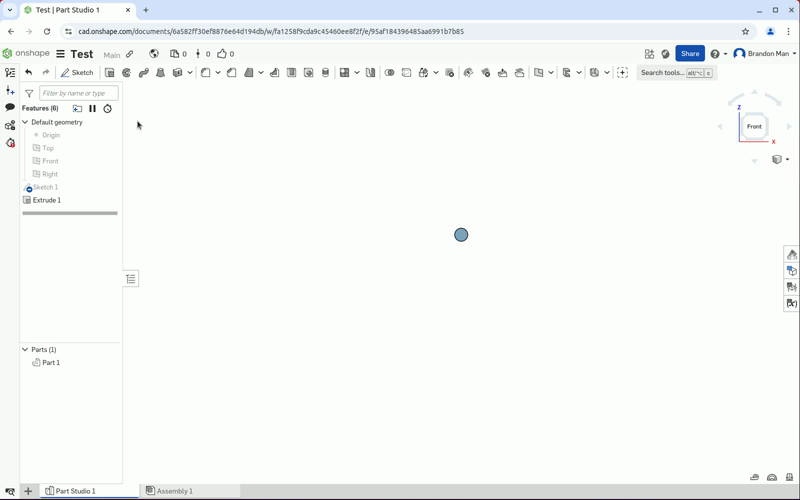
mouse_move(73, 189)
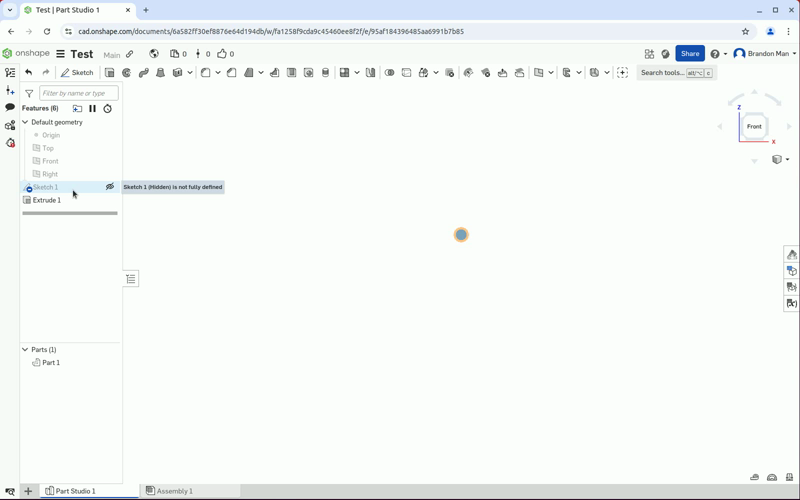
click(73, 189)
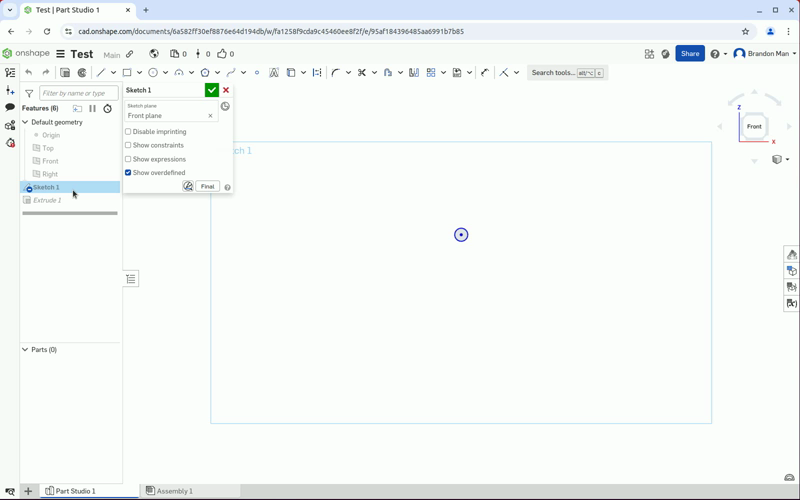
mouse_move(229, 92)
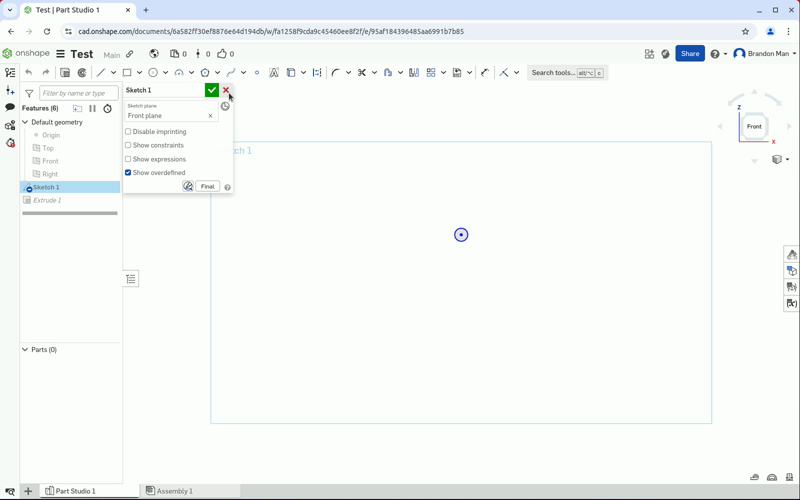
click(229, 92)
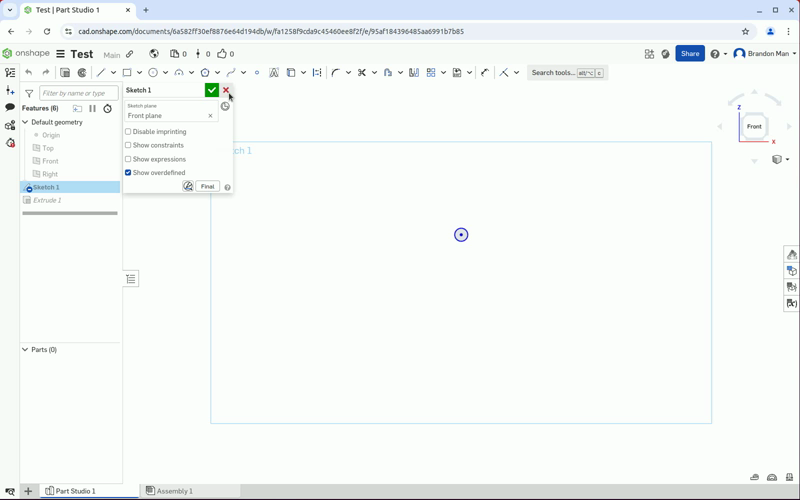
key(shift+s)
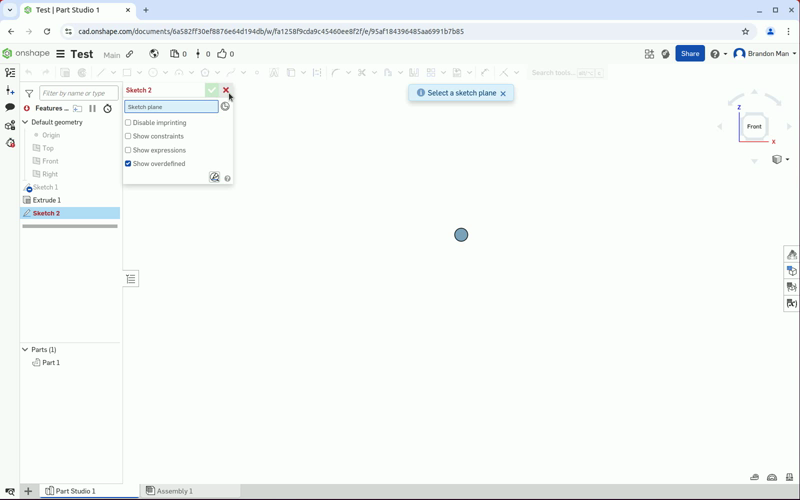
mouse_move(73, 163)
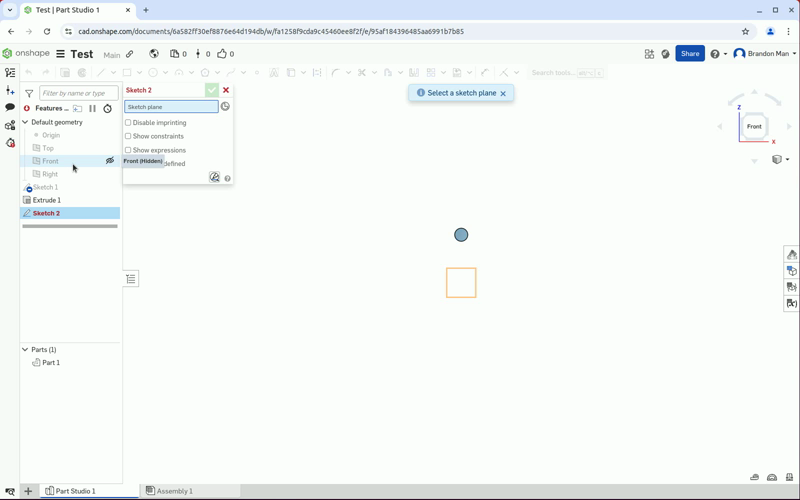
click(73, 163)
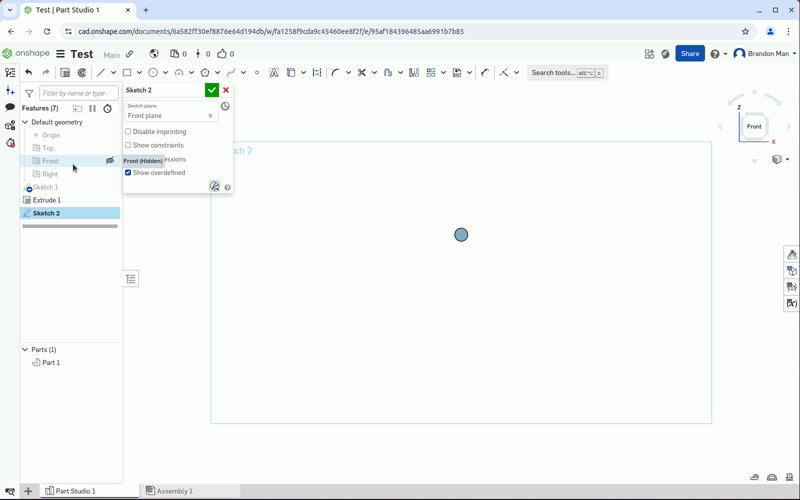
mouse_move(73, 352)
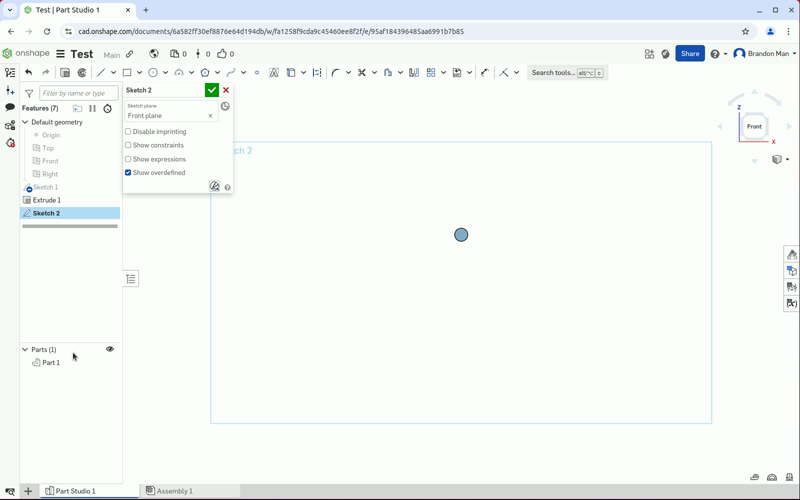
key(y)
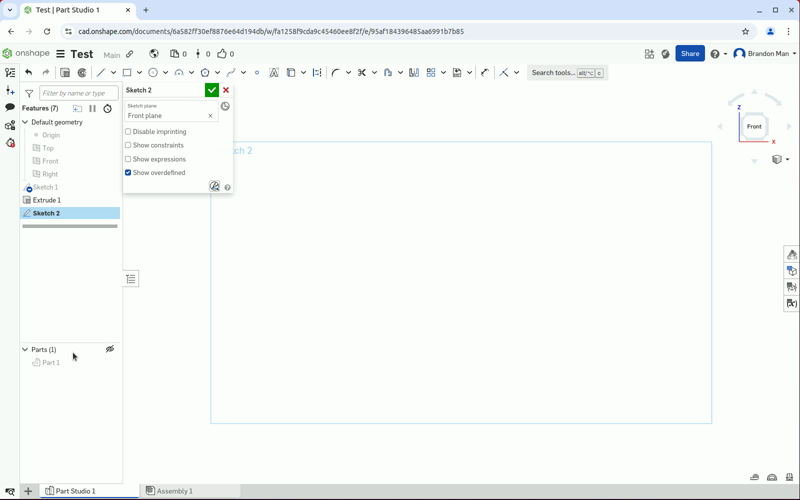
key(c)
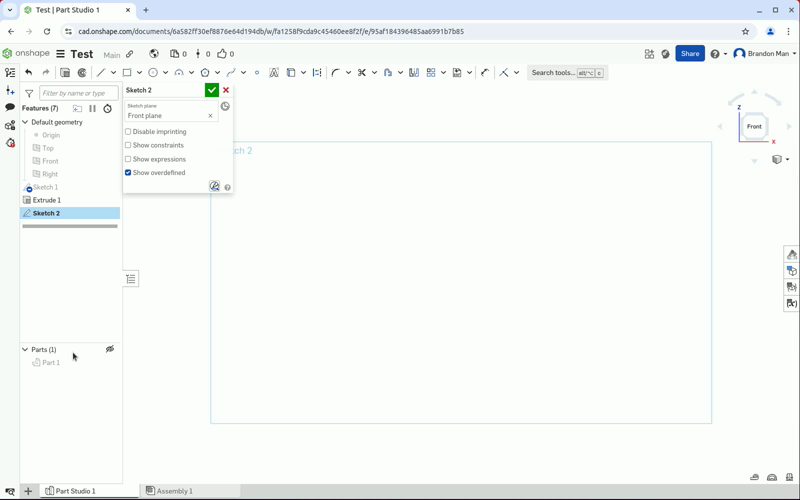
key_down(shift)
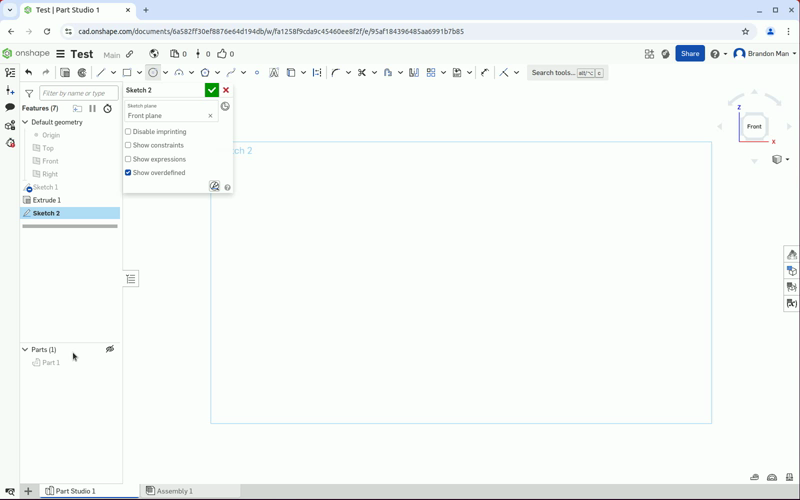
mouse_move(396, 282)
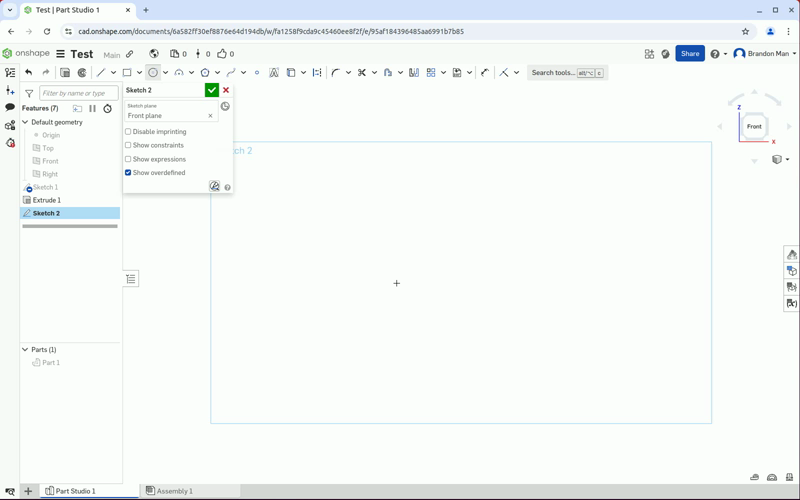
click(396, 282)
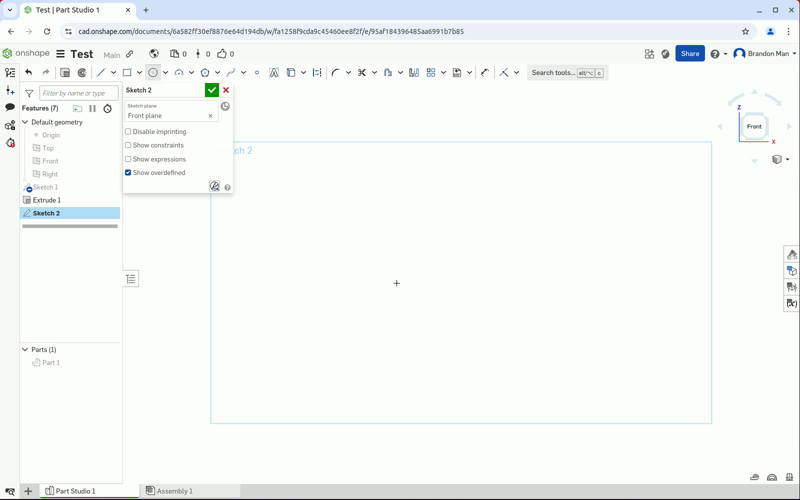
key_up(shift)
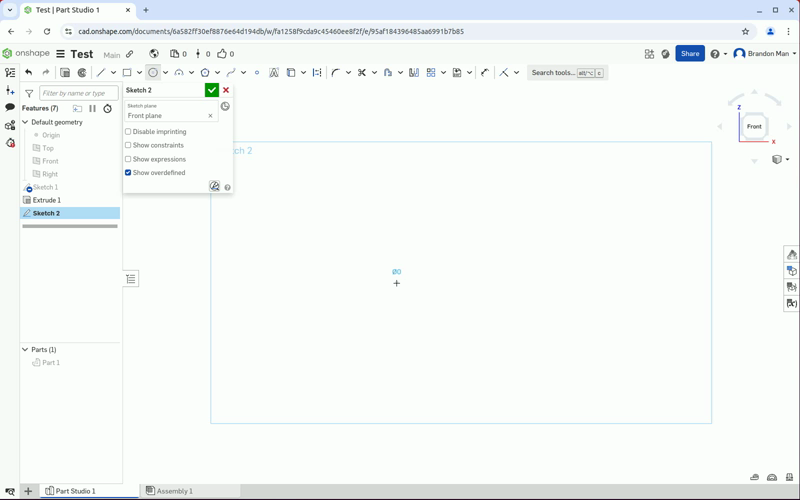
mouse_move(403, 282)
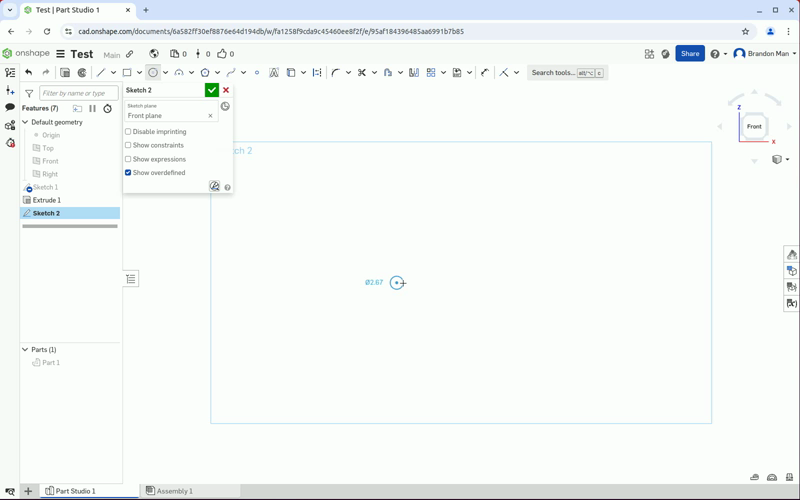
click(403, 282)
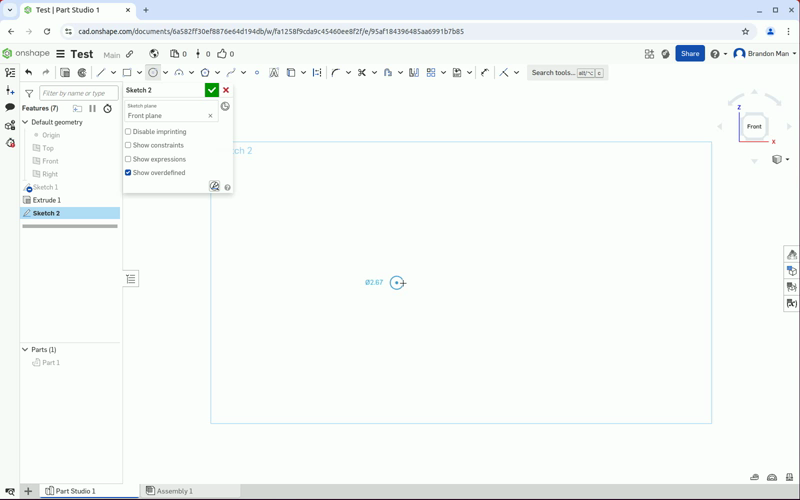
key(esc)
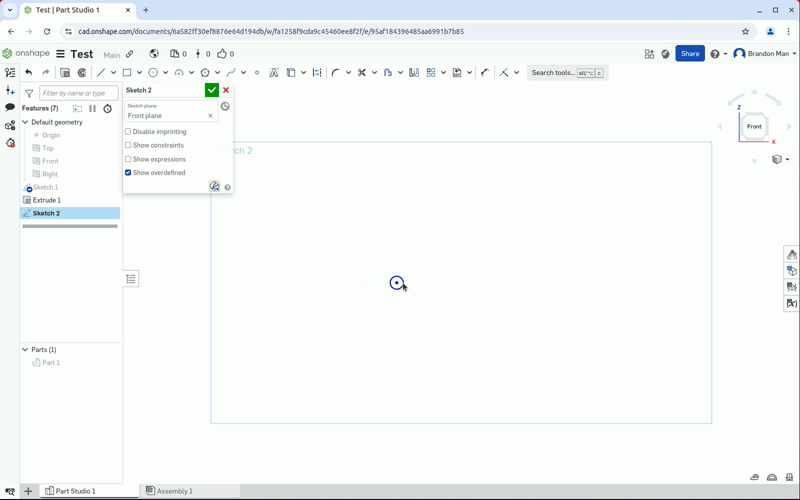
mouse_move(394, 287)
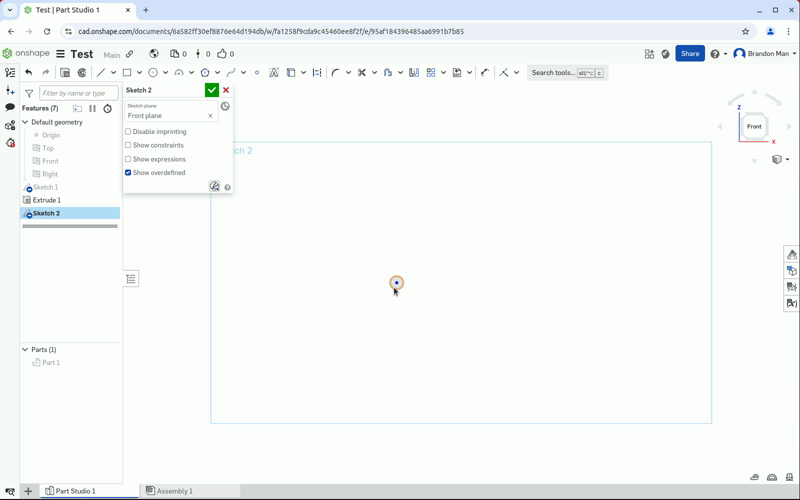
scroll(6)
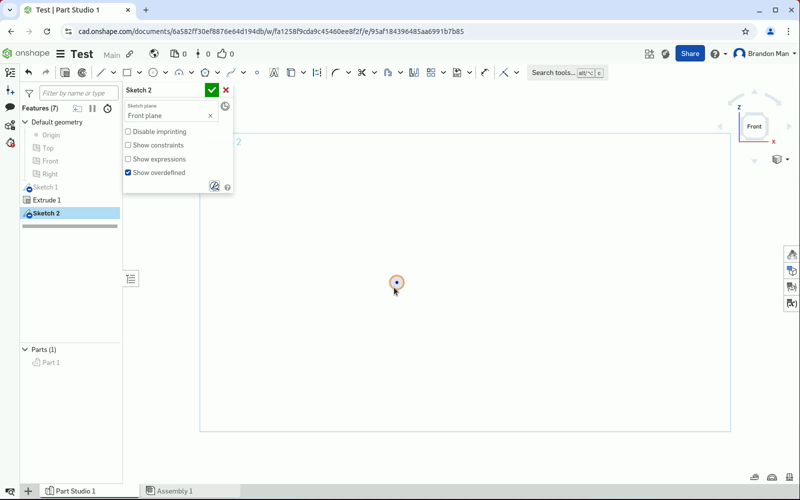
scroll(6)
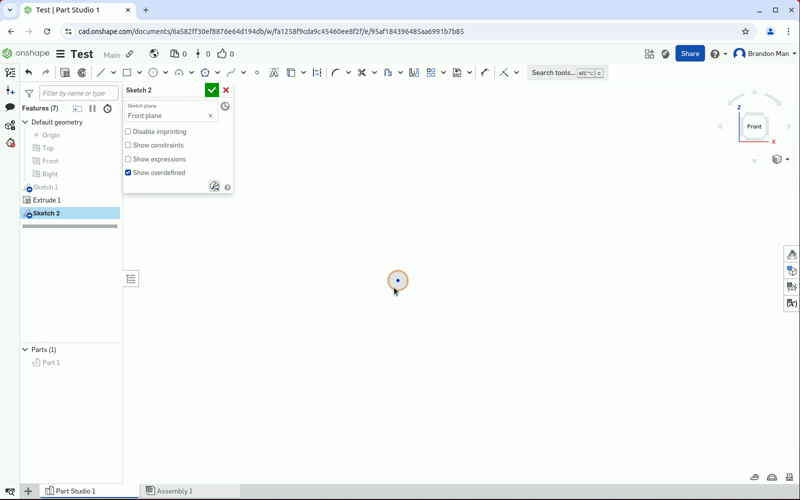
scroll(6)
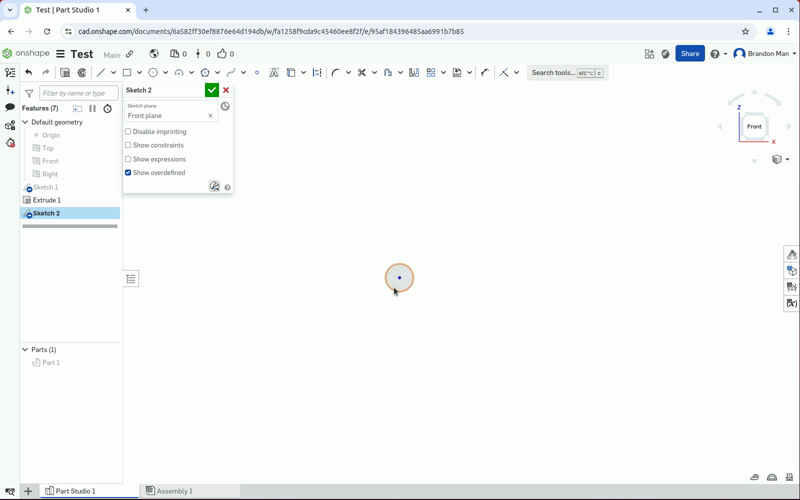
scroll(6)
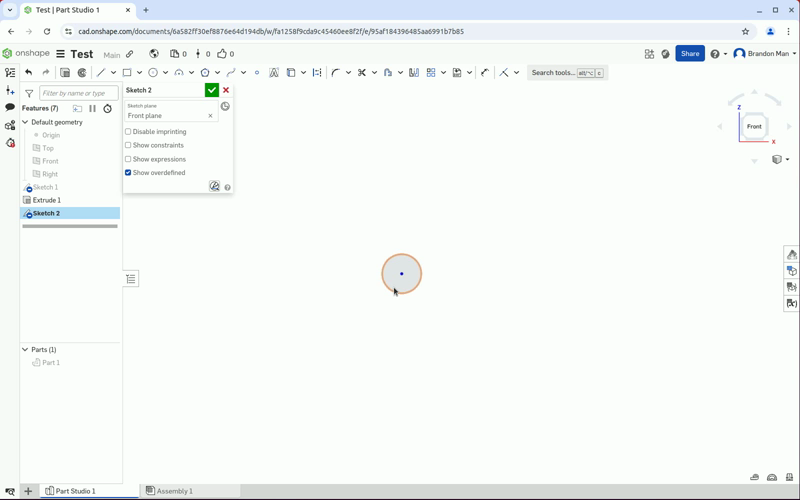
scroll(6)
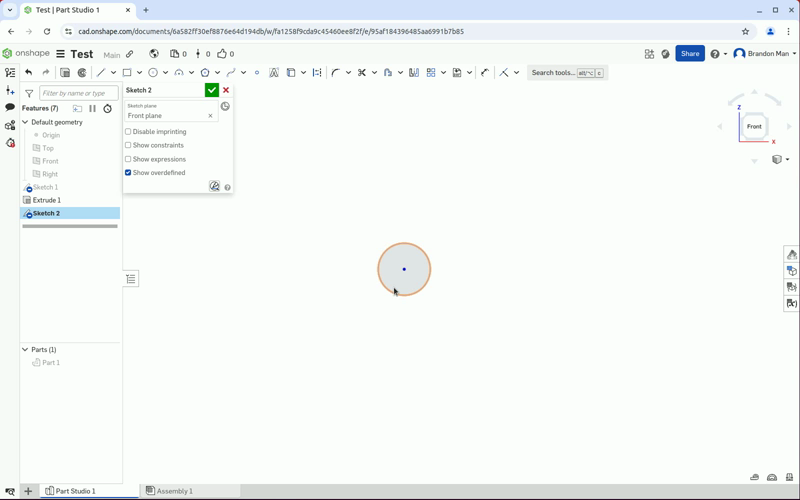
scroll(6)
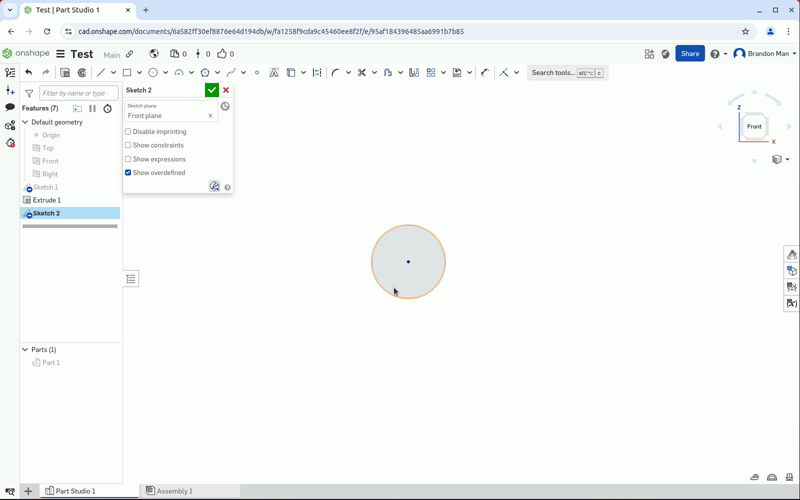
scroll(6)
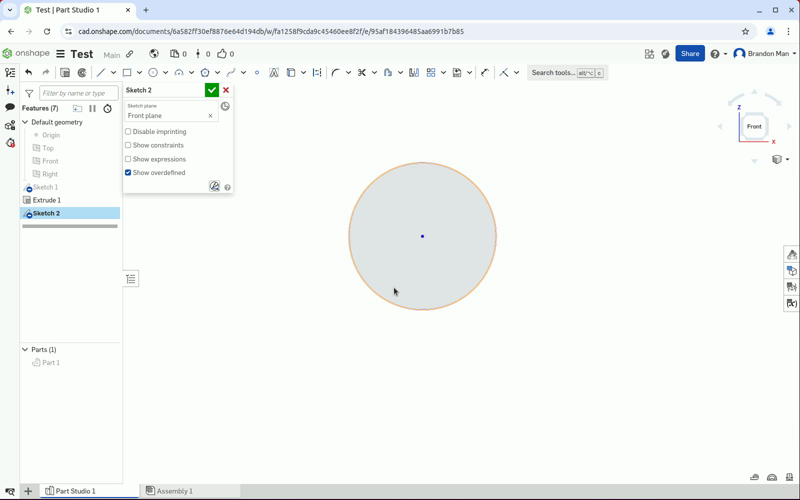
click(394, 287)
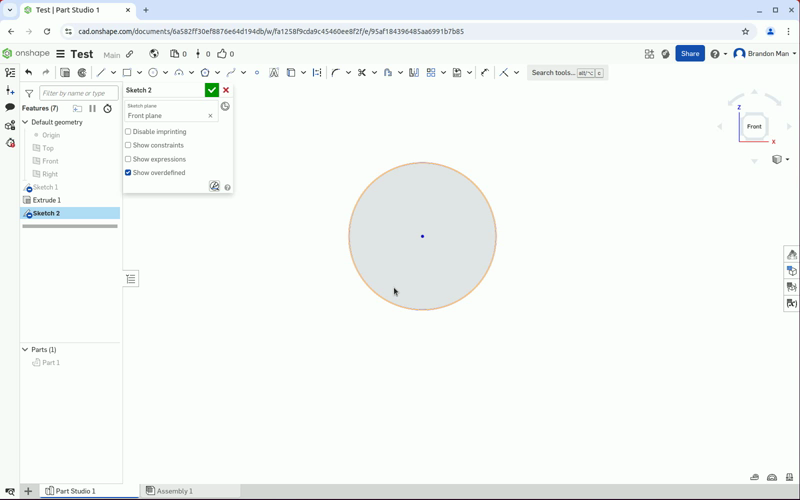
scroll(-6)
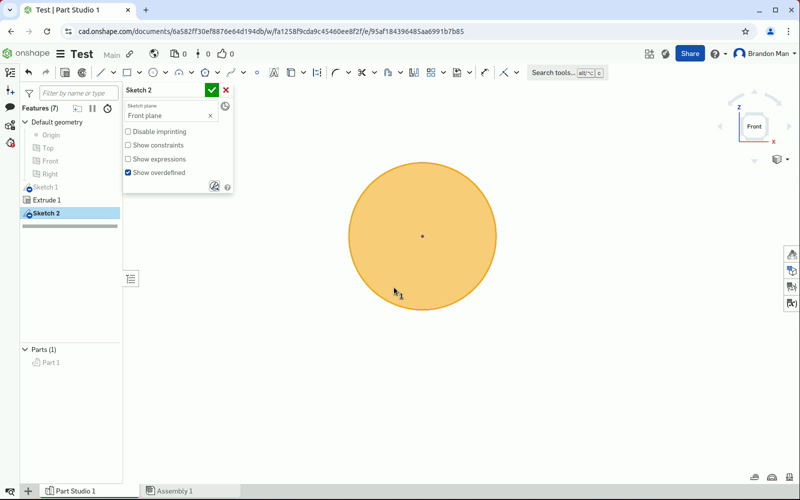
scroll(-6)
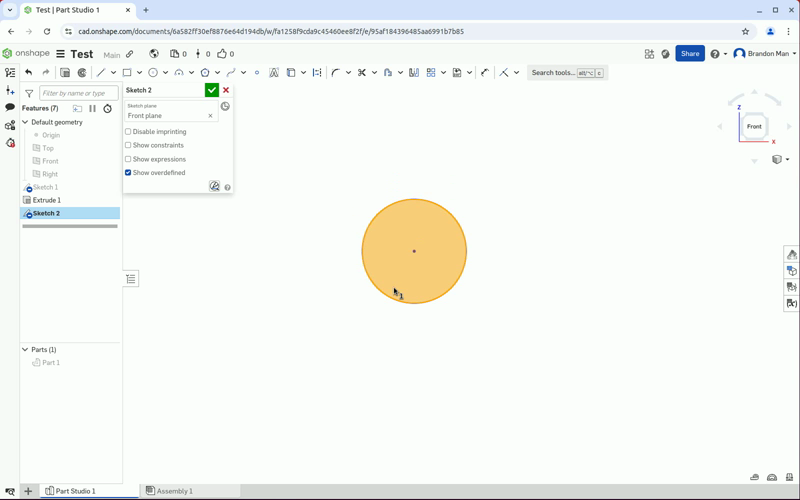
scroll(-6)
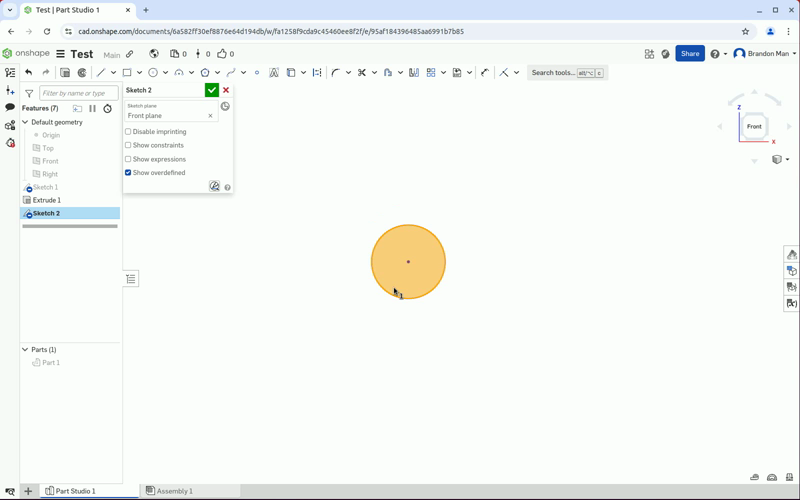
scroll(-6)
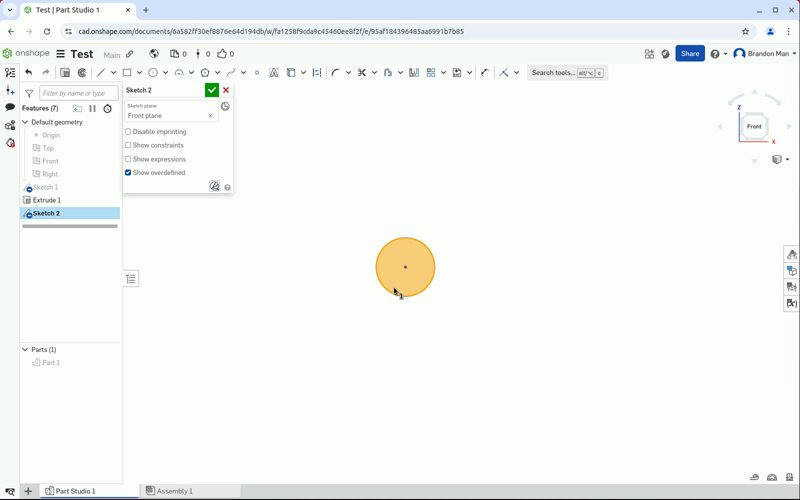
scroll(-6)
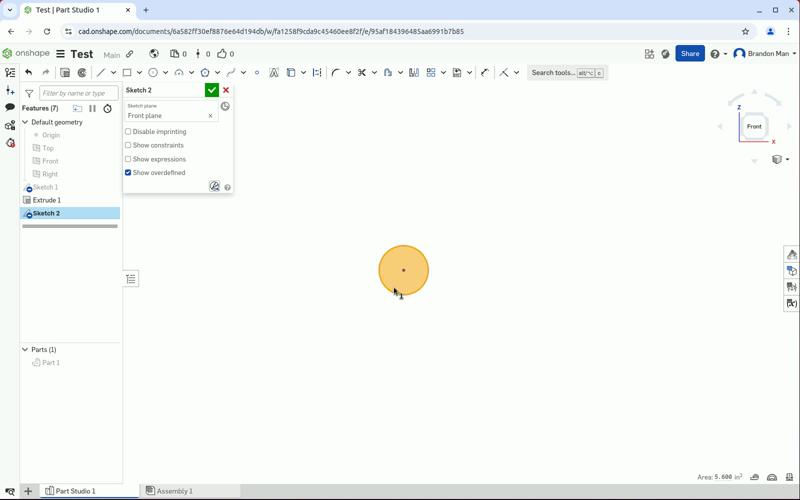
scroll(-6)
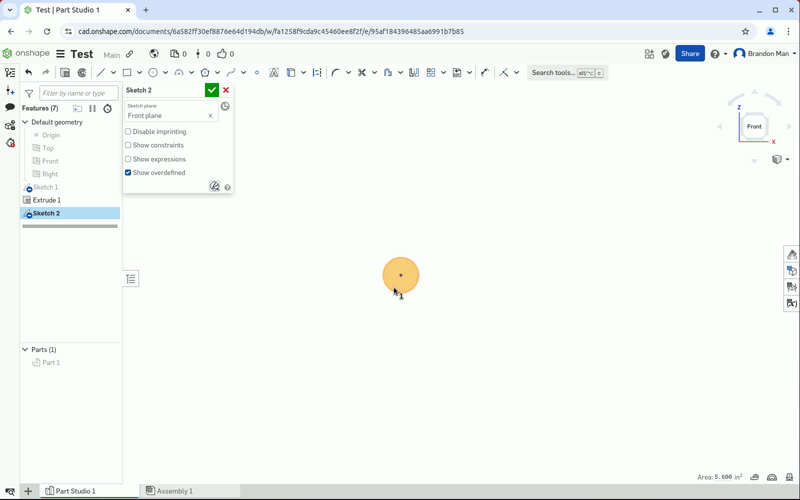
scroll(-6)
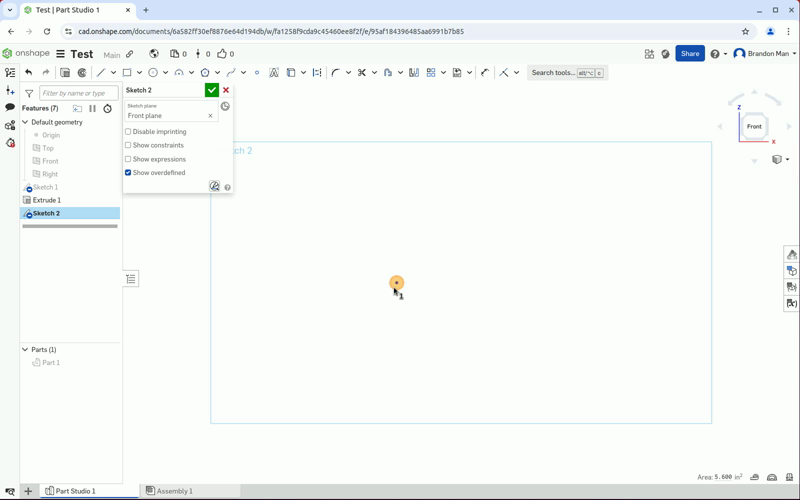
mouse_move(73, 352)
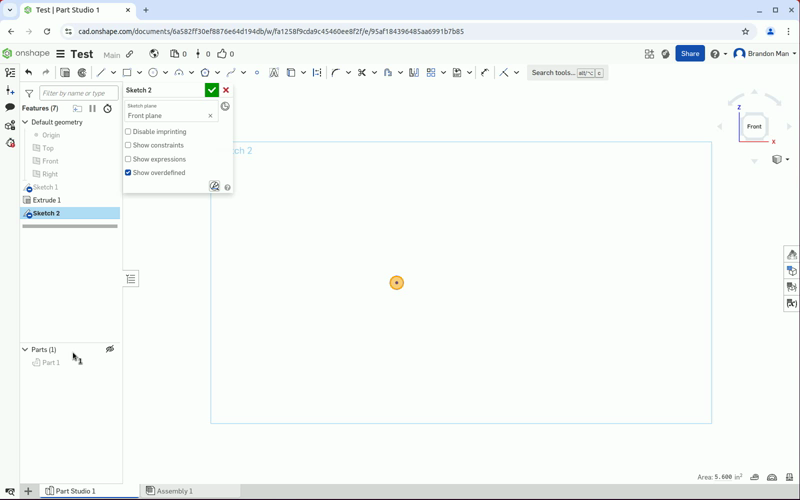
key(shift+y)
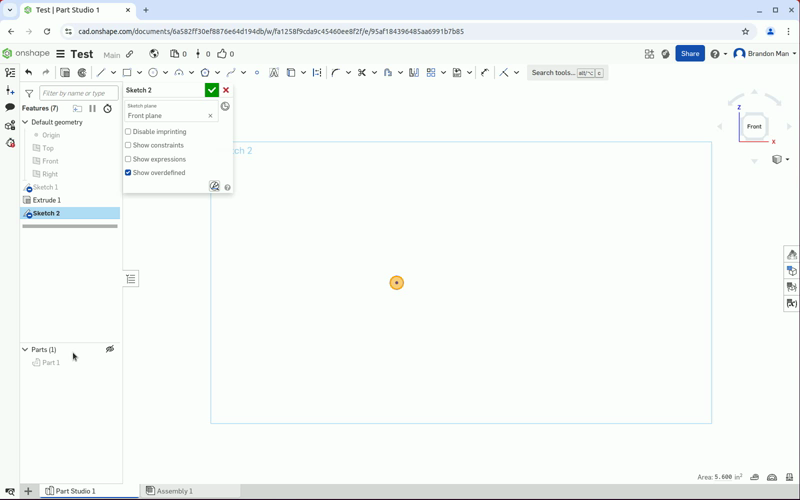
key(shift+e)
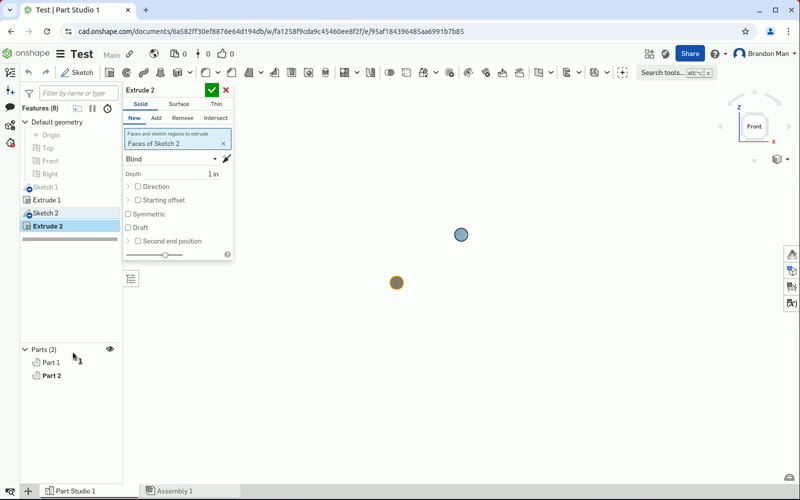
mouse_move(143, 106)
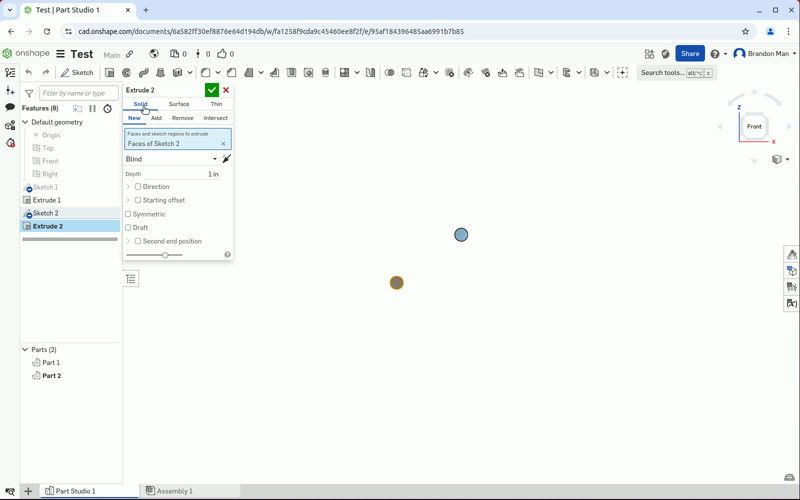
click(143, 106)
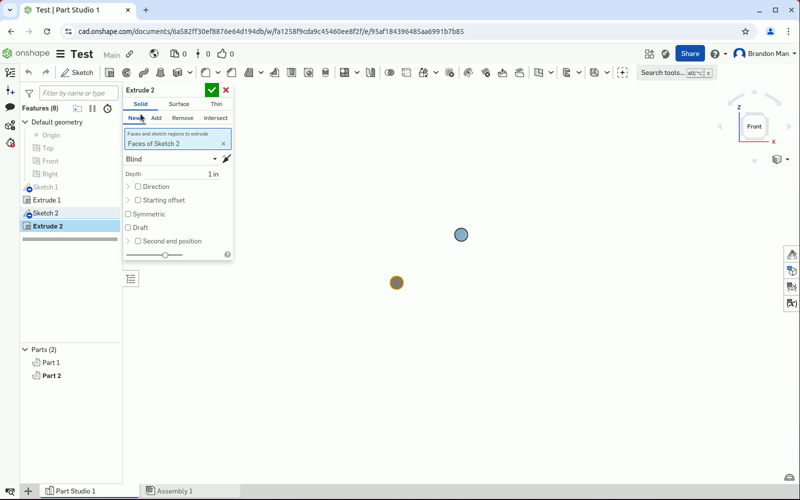
mouse_move(137, 120)
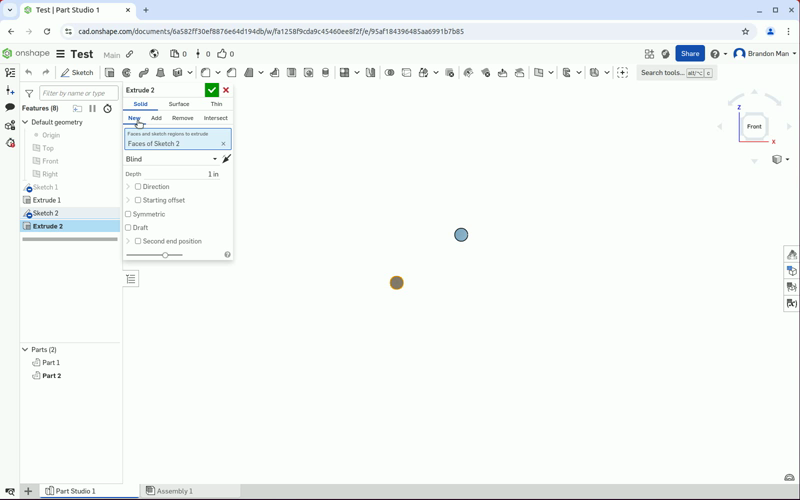
click(137, 120)
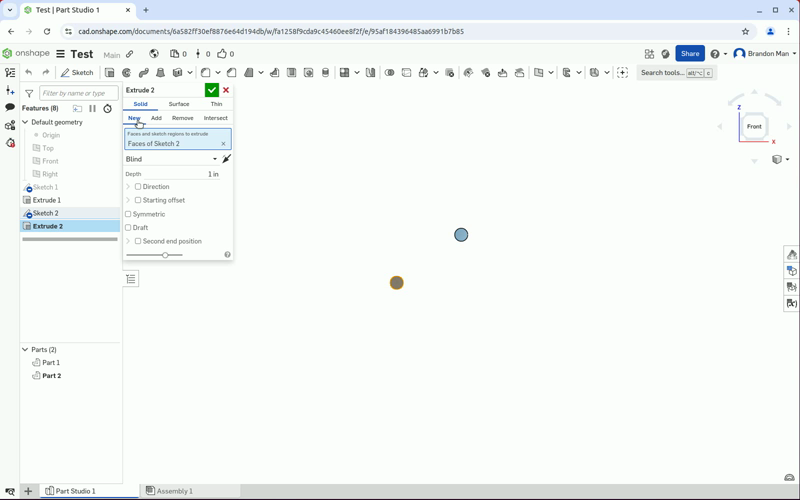
key(tab, 4)
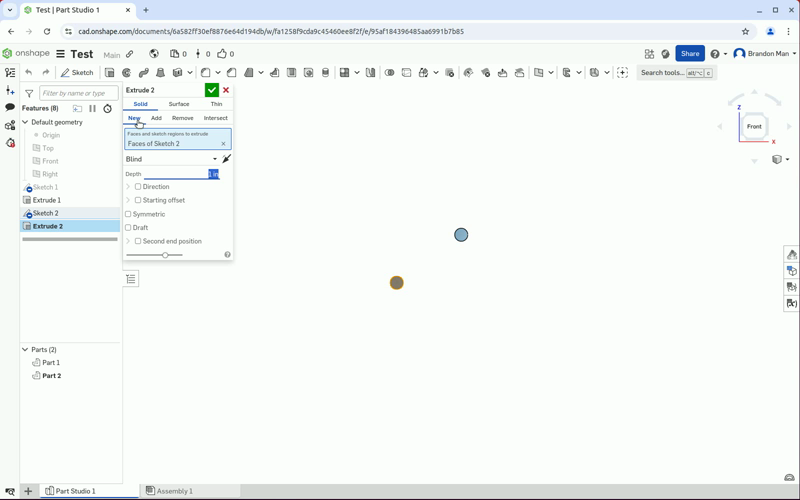
text(1.444)
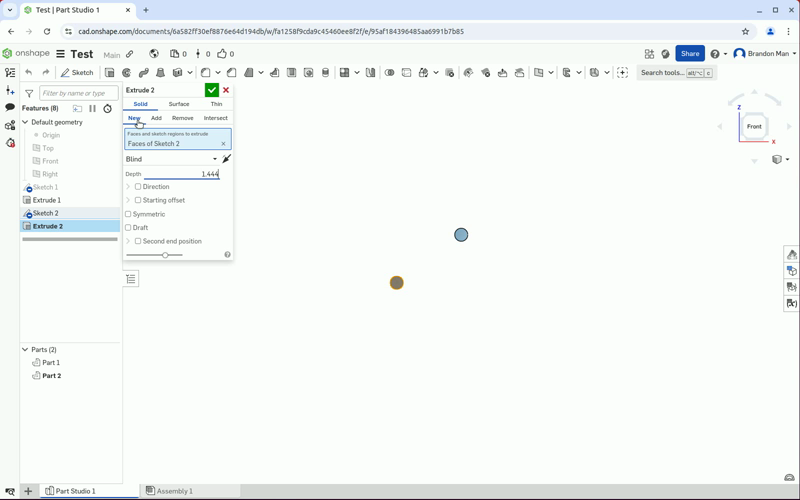
key(enter)
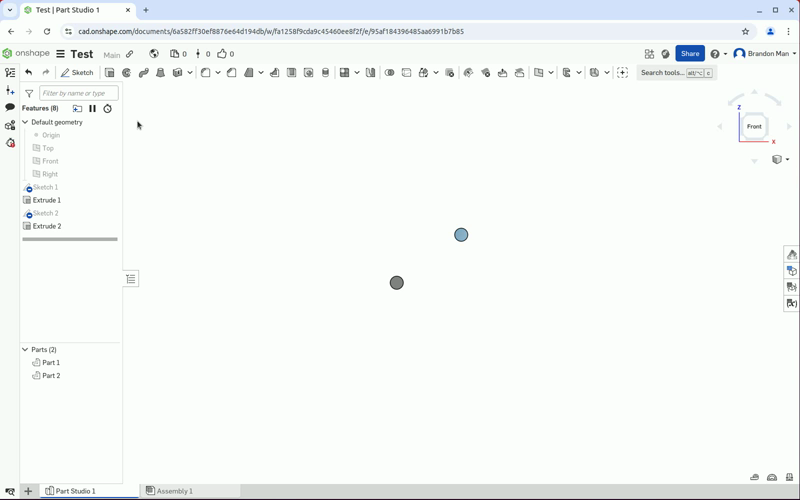
key(shift+h)
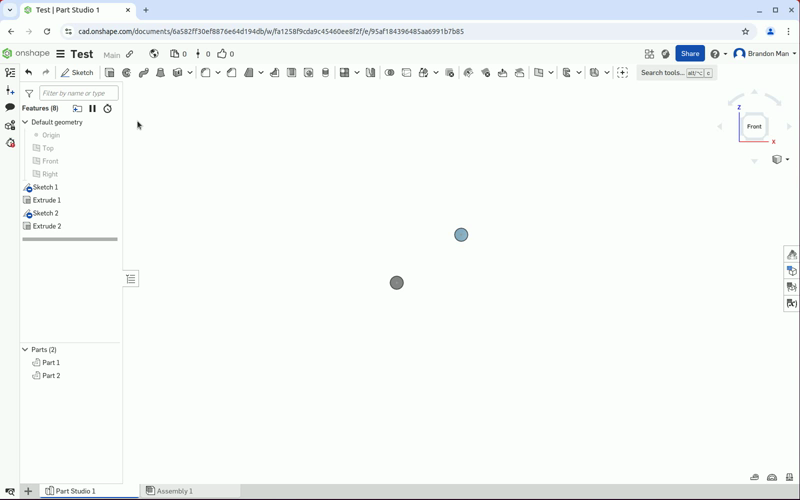
key(shift+h)
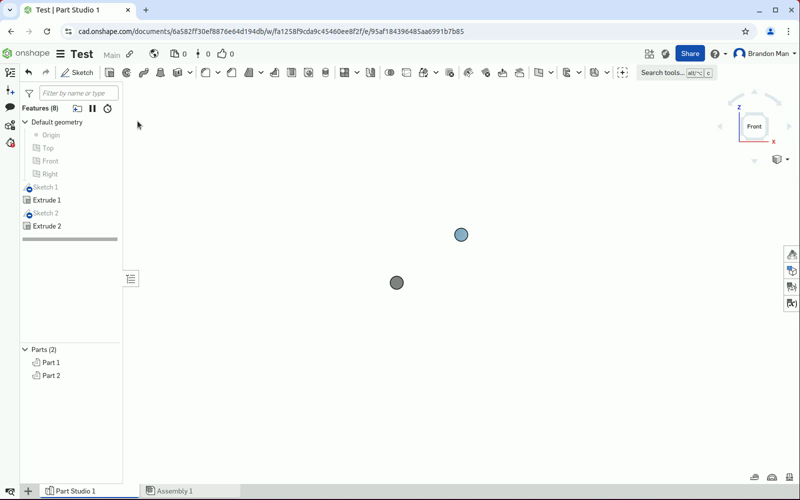
mouse_move(73, 189)
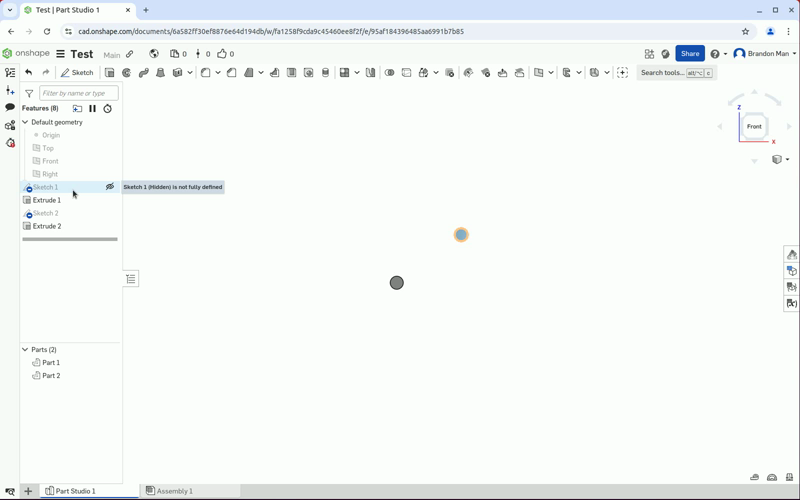
click(73, 189)
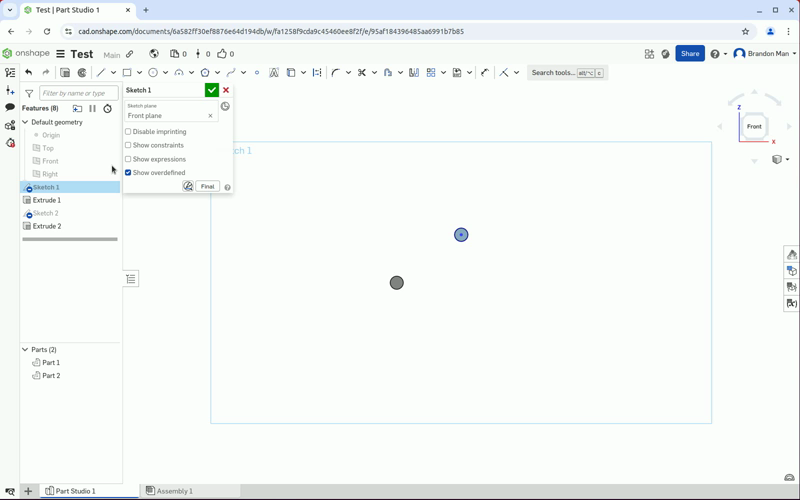
mouse_move(229, 92)
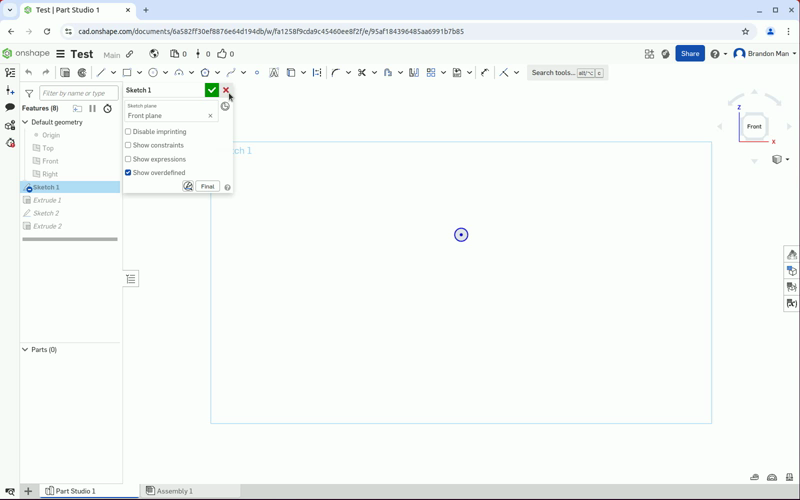
click(229, 92)
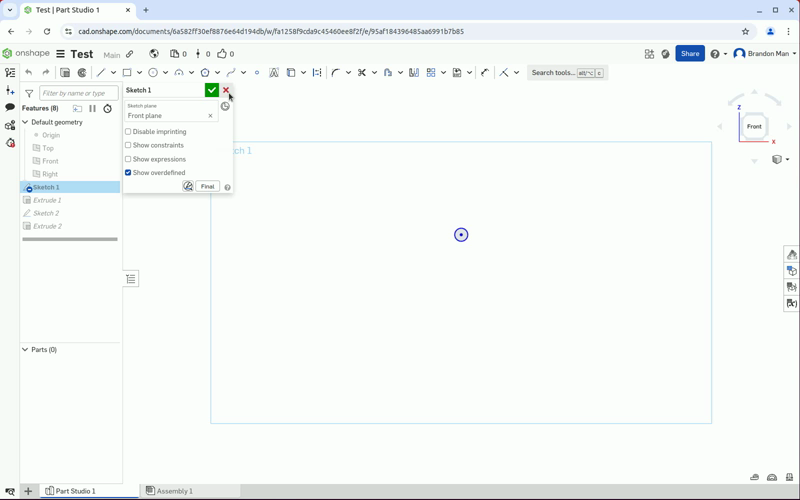
key(shift+s)
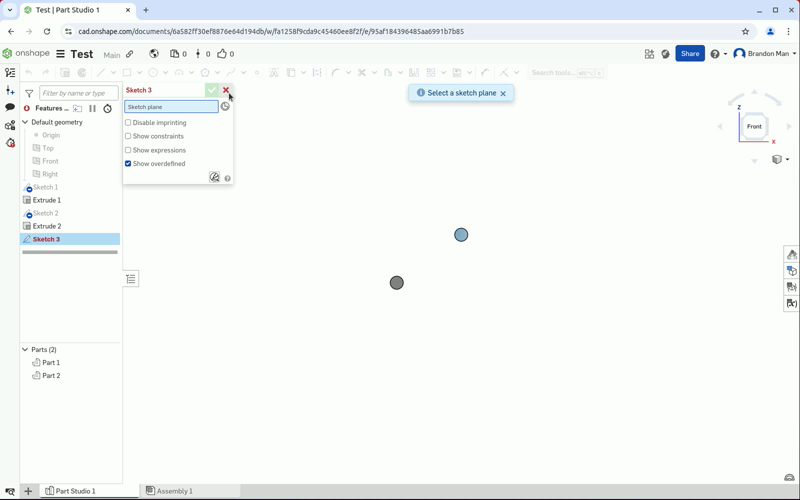
mouse_move(73, 163)
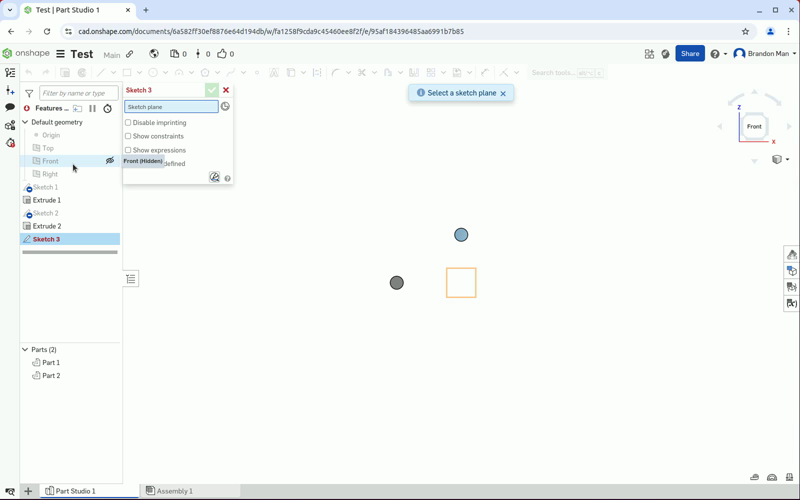
click(73, 163)
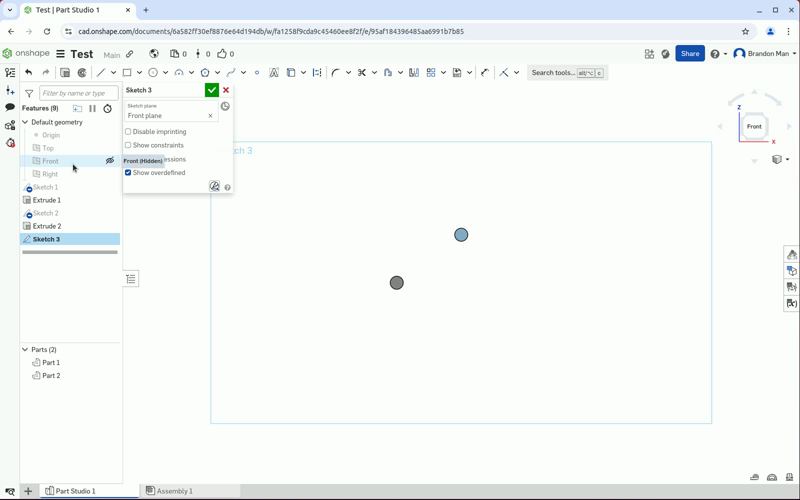
mouse_move(73, 352)
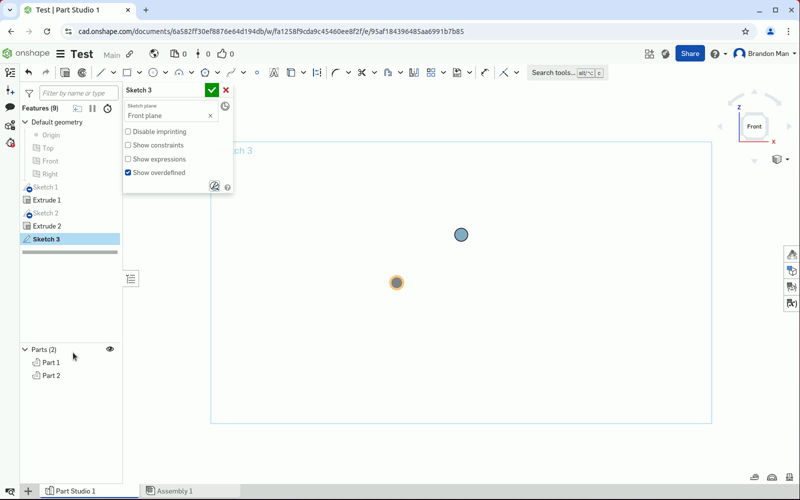
key(y)
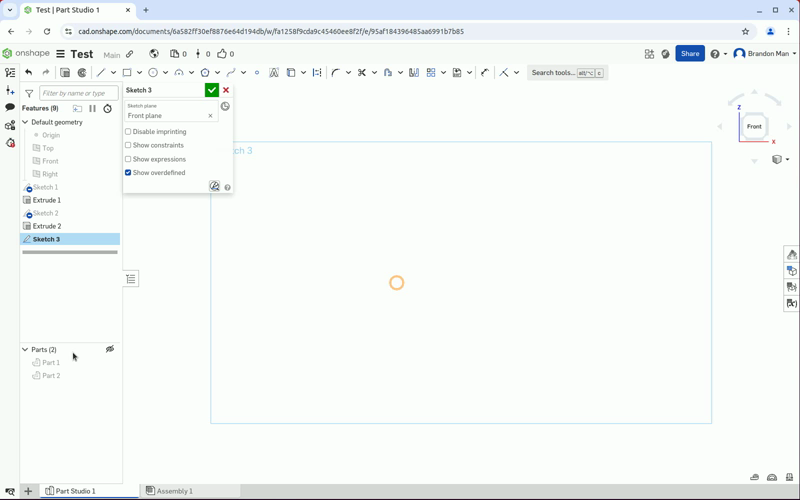
key(c)
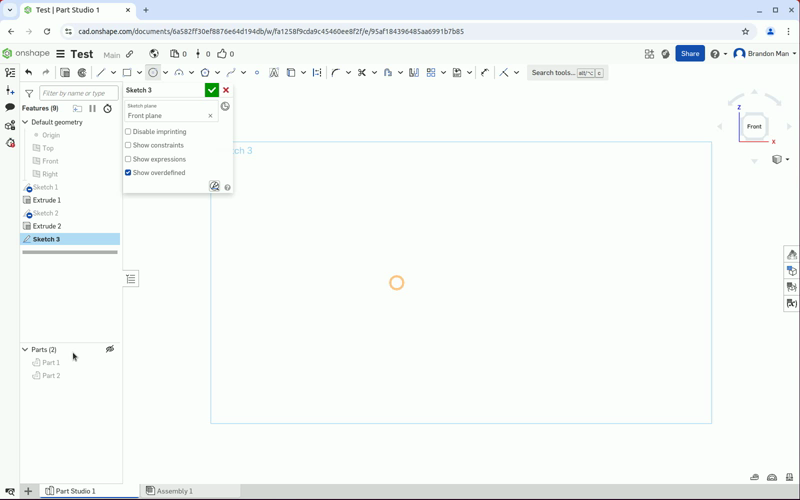
key_down(shift)
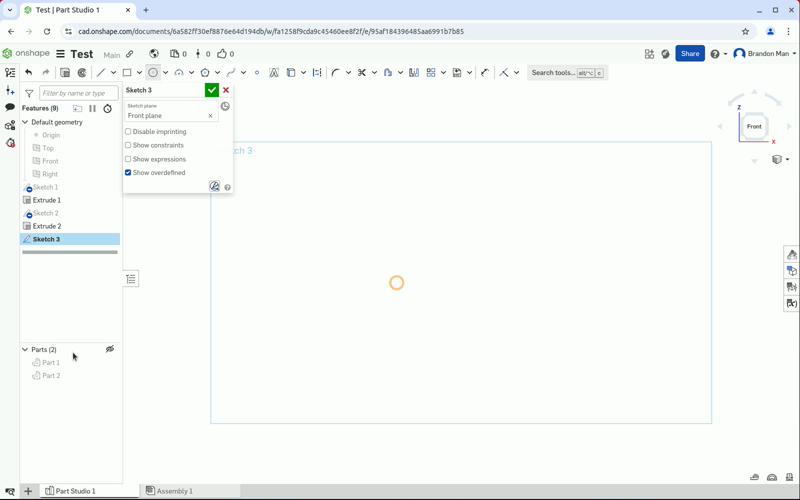
mouse_move(526, 282)
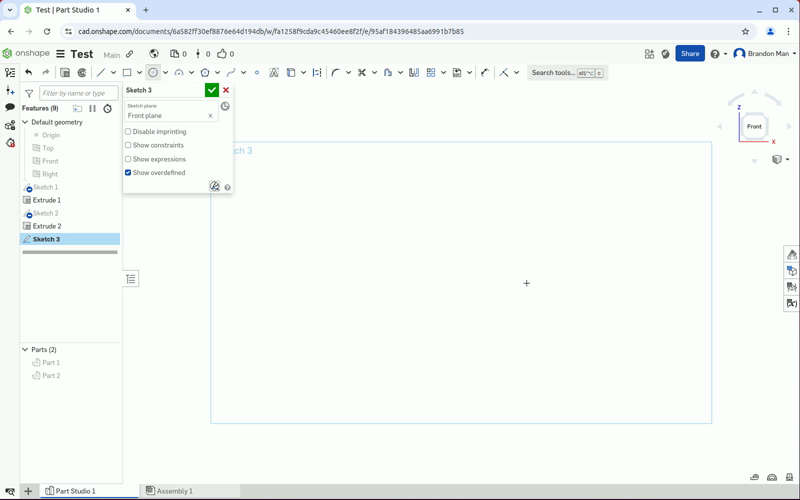
click(526, 282)
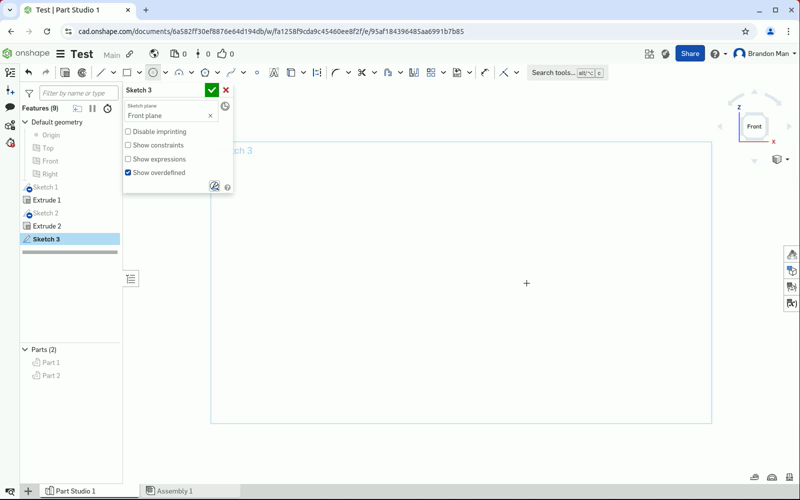
key_up(shift)
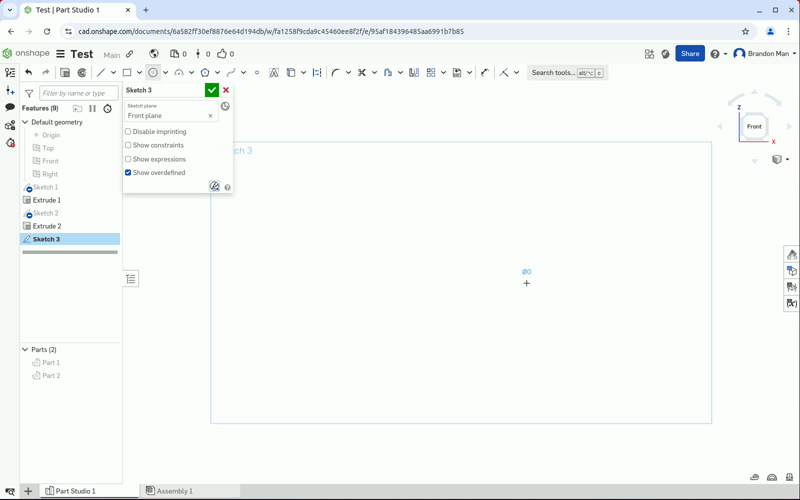
mouse_move(533, 282)
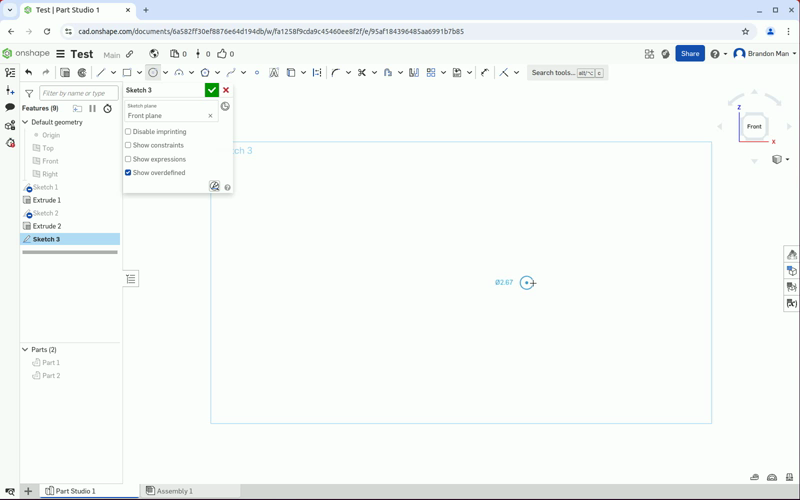
click(533, 282)
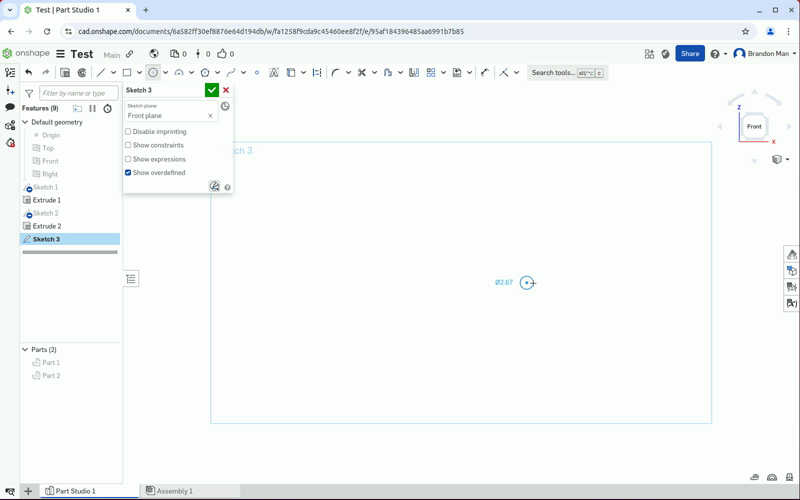
key(esc)
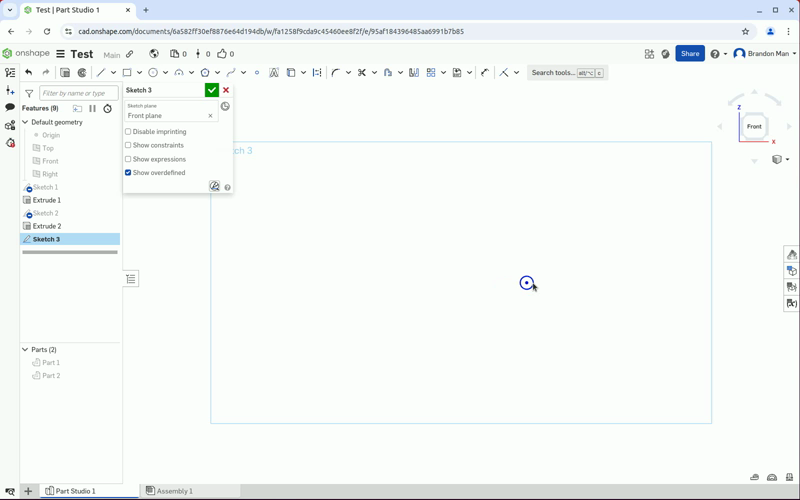
mouse_move(522, 284)
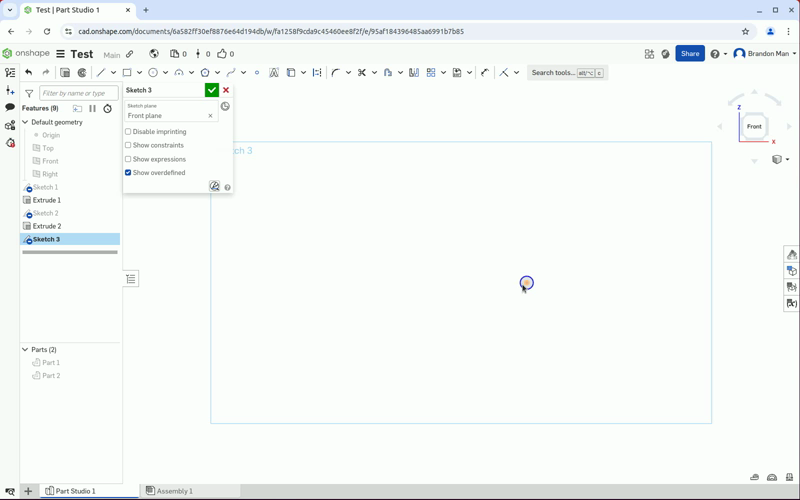
scroll(6)
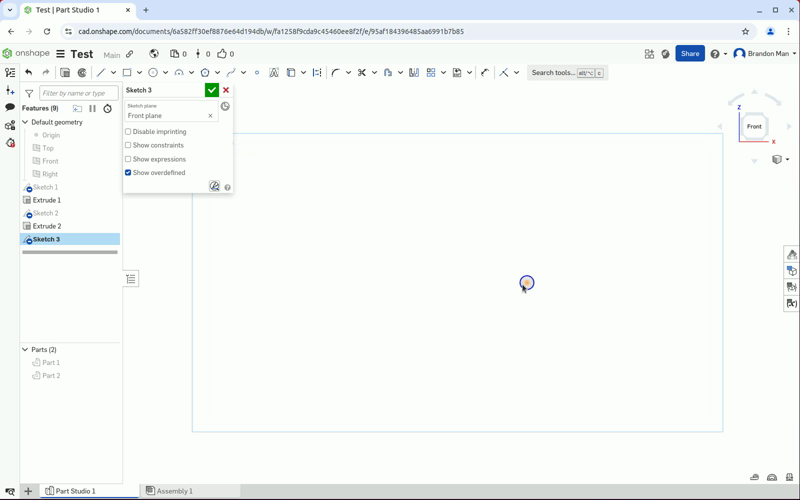
scroll(6)
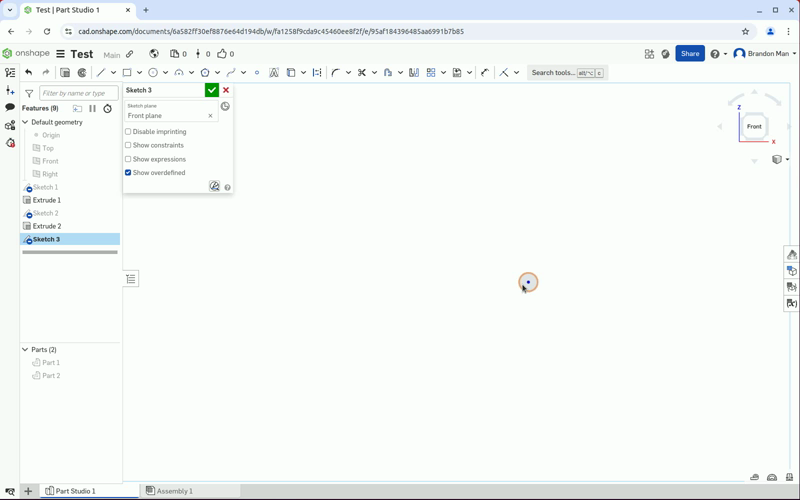
scroll(6)
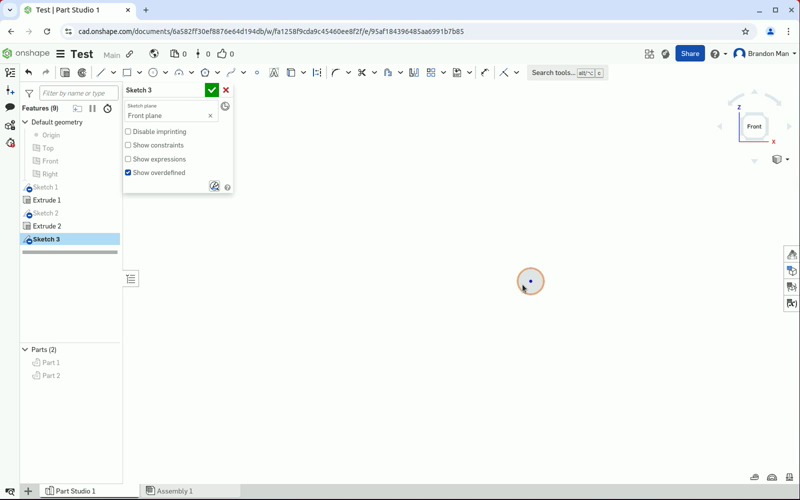
scroll(6)
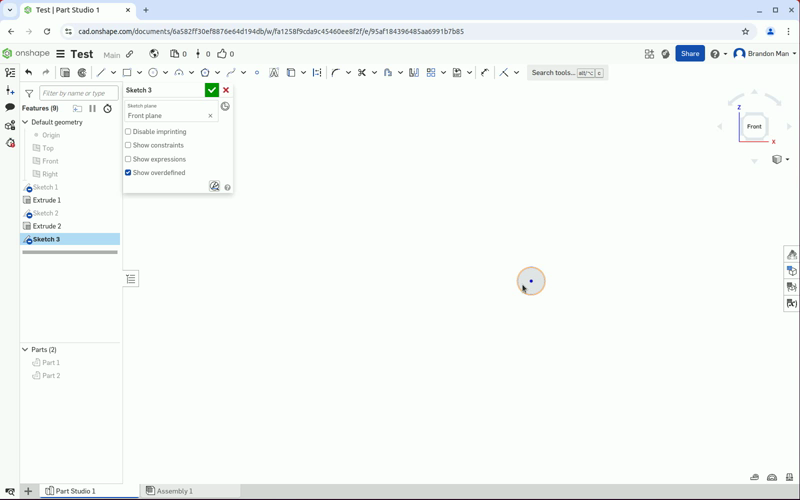
scroll(6)
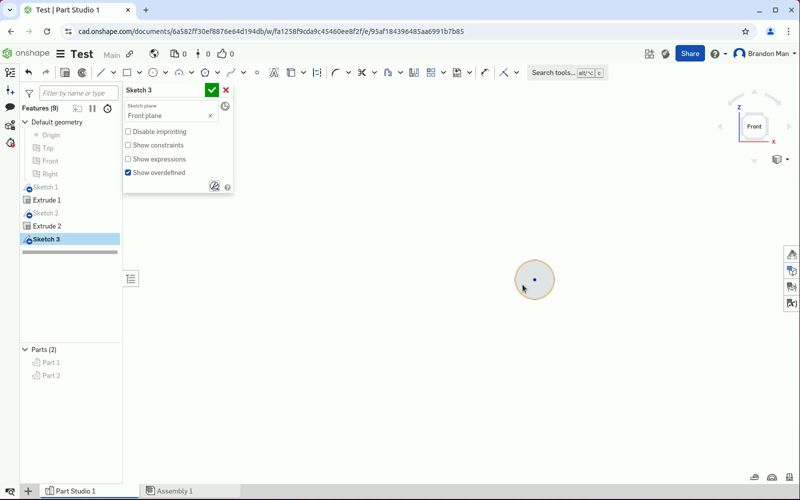
scroll(6)
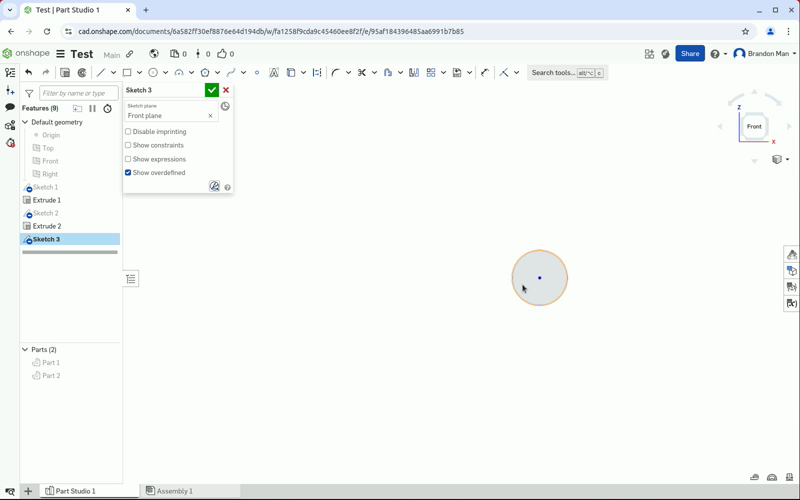
scroll(6)
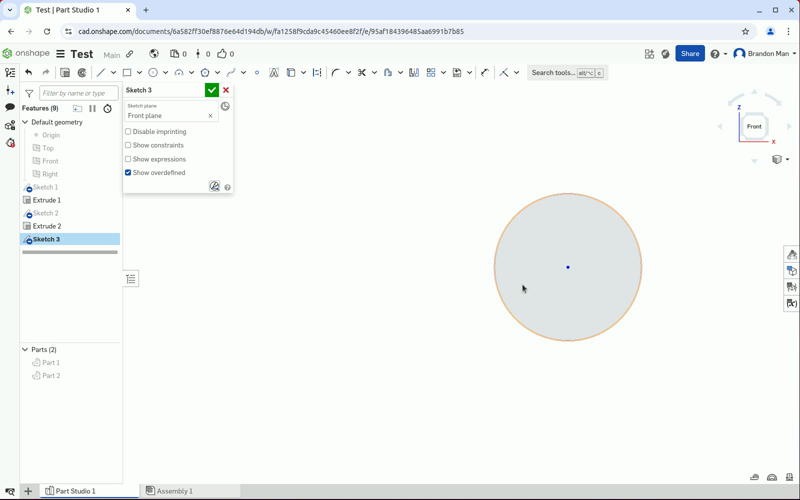
click(522, 284)
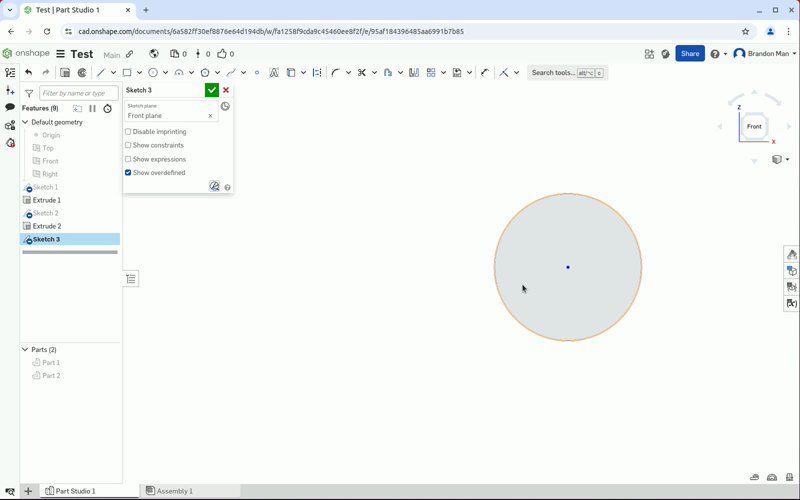
scroll(-6)
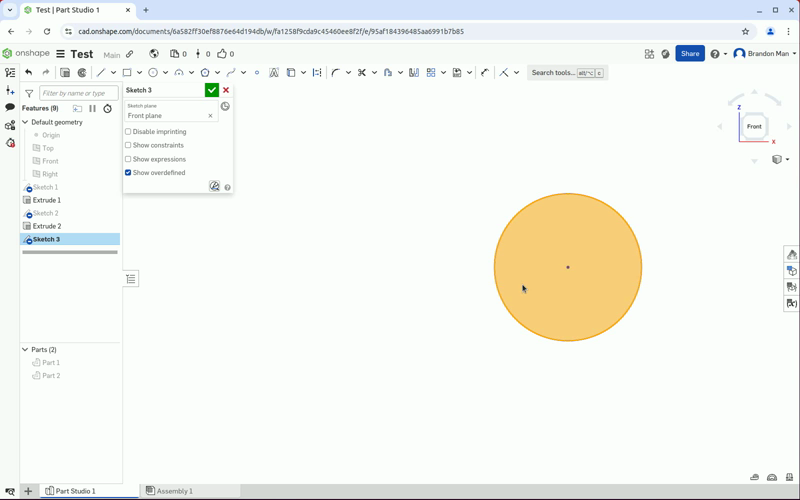
scroll(-6)
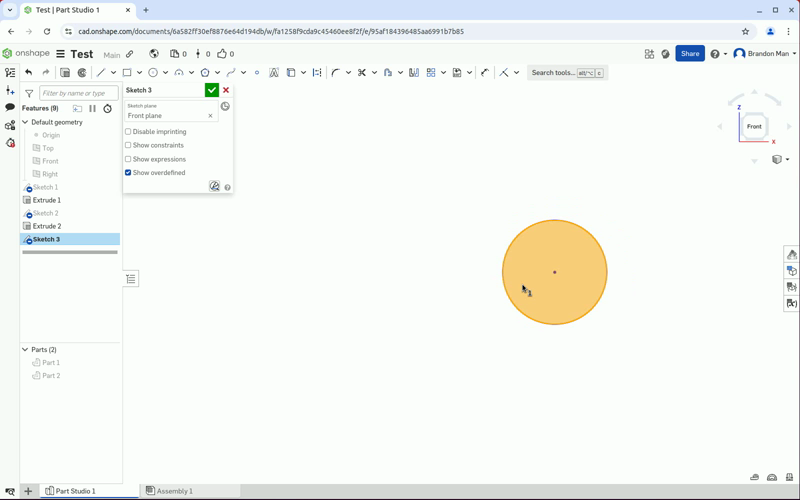
scroll(-6)
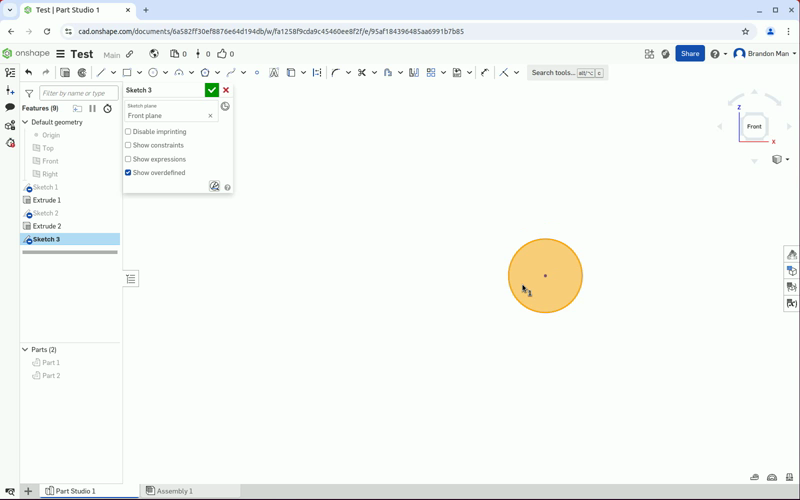
scroll(-6)
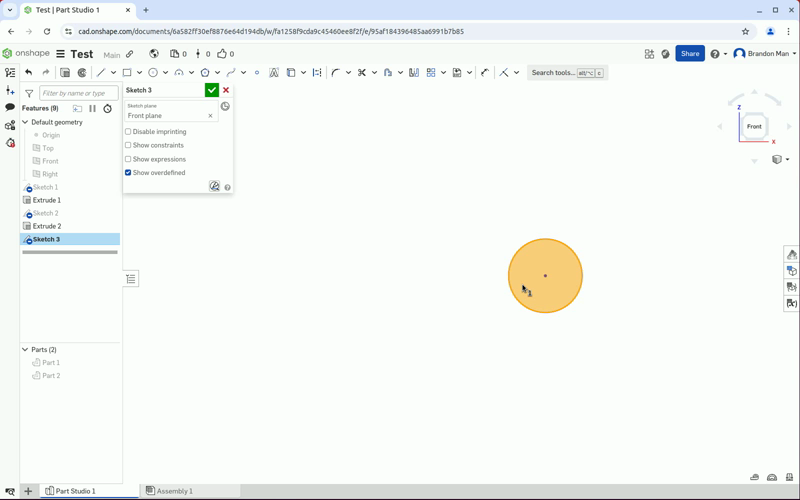
scroll(-6)
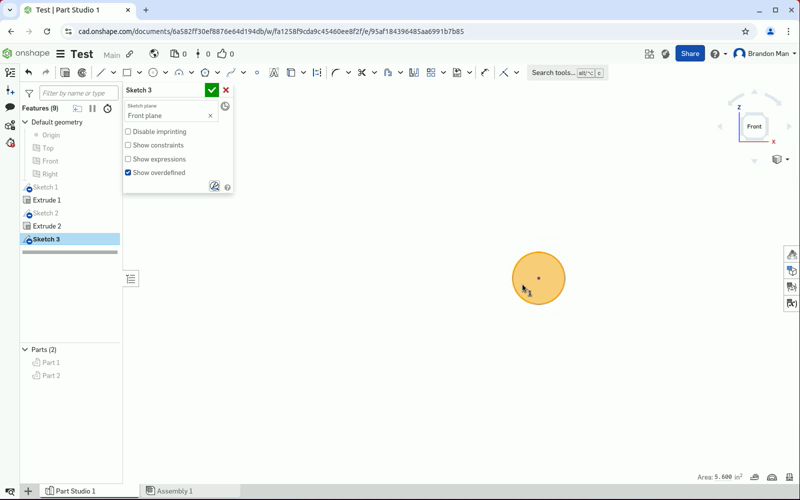
scroll(-6)
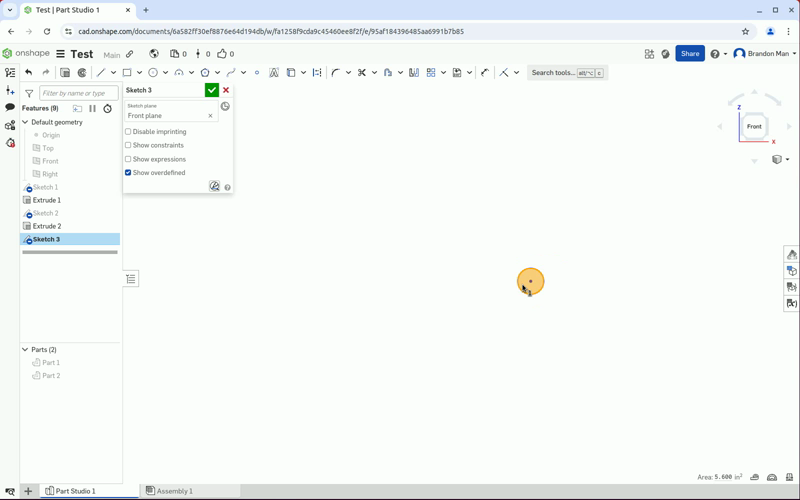
scroll(-6)
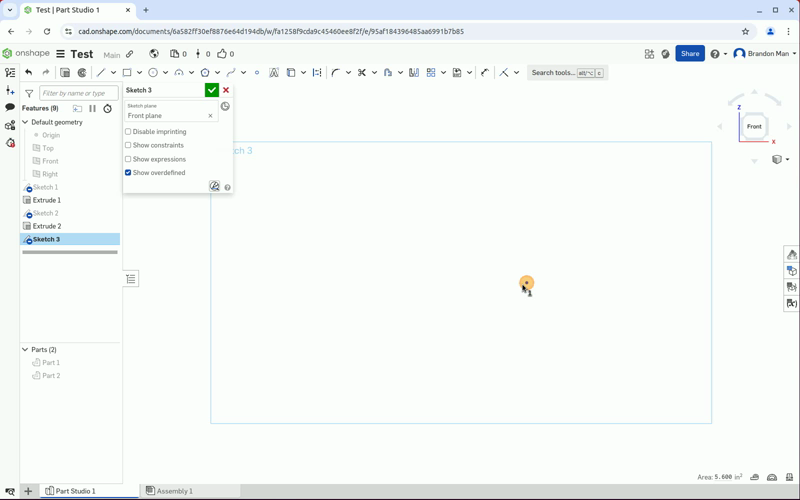
mouse_move(73, 352)
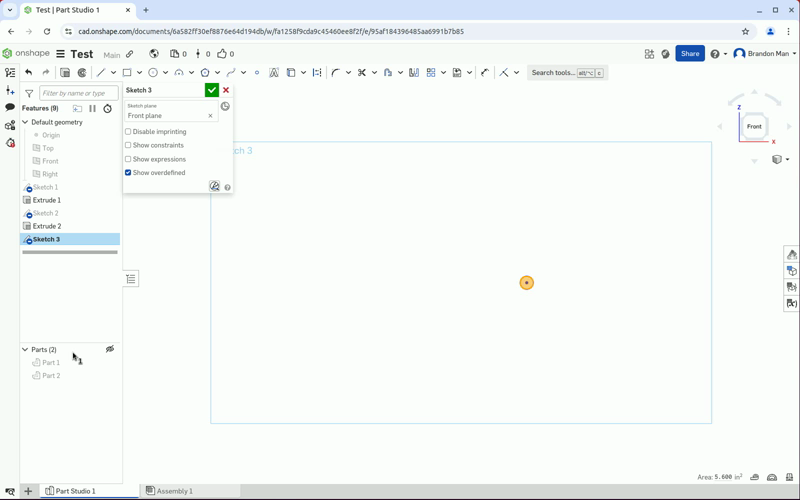
key(shift+y)
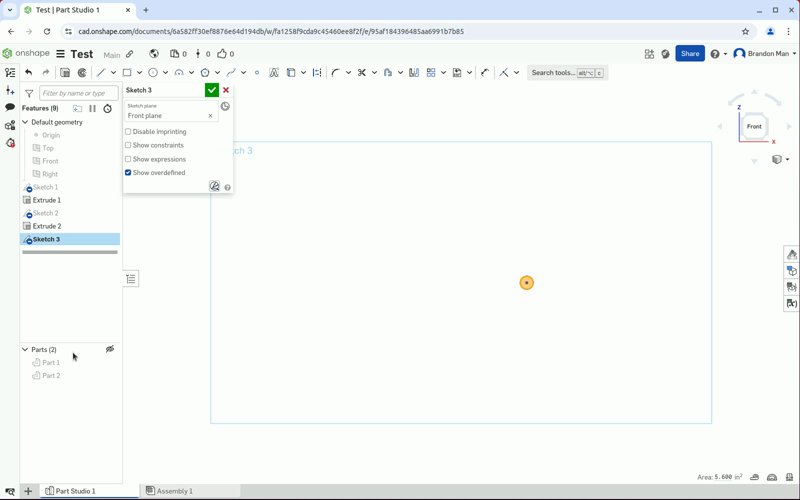
key(shift+e)
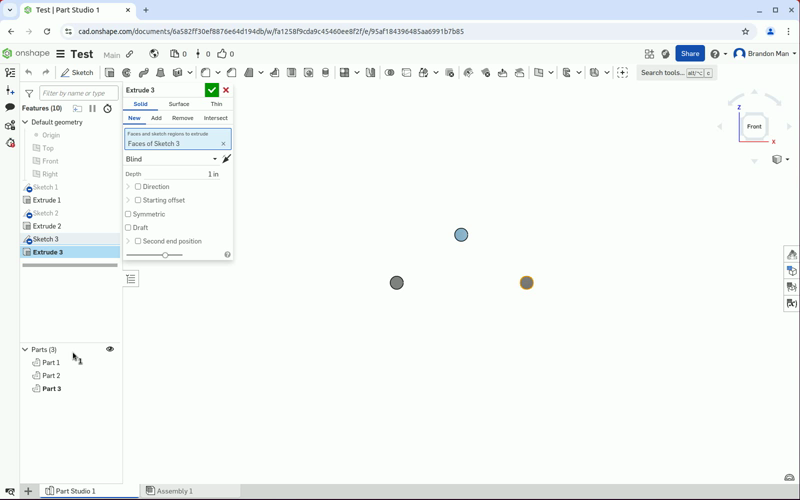
mouse_move(143, 106)
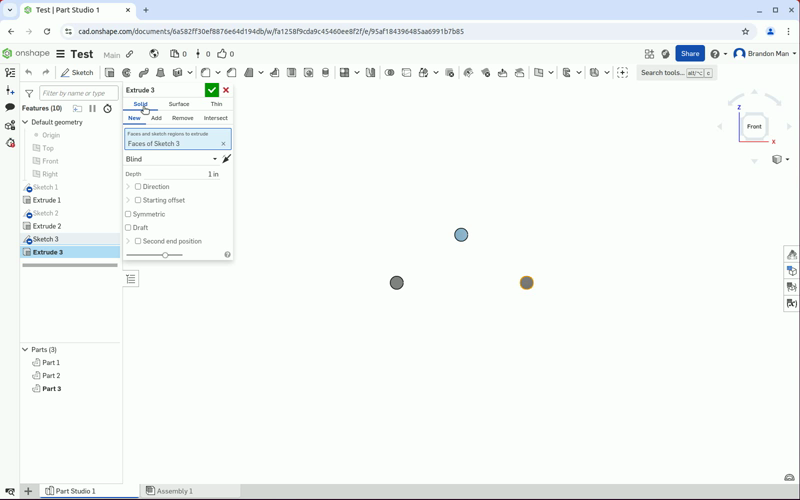
click(143, 106)
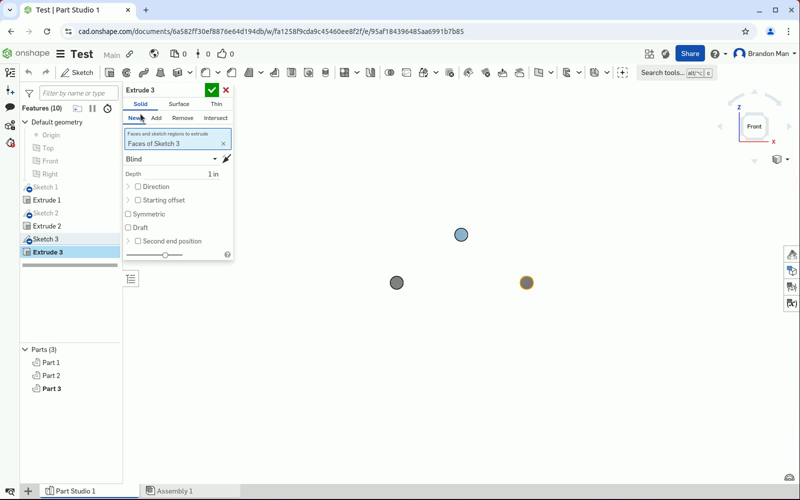
mouse_move(137, 120)
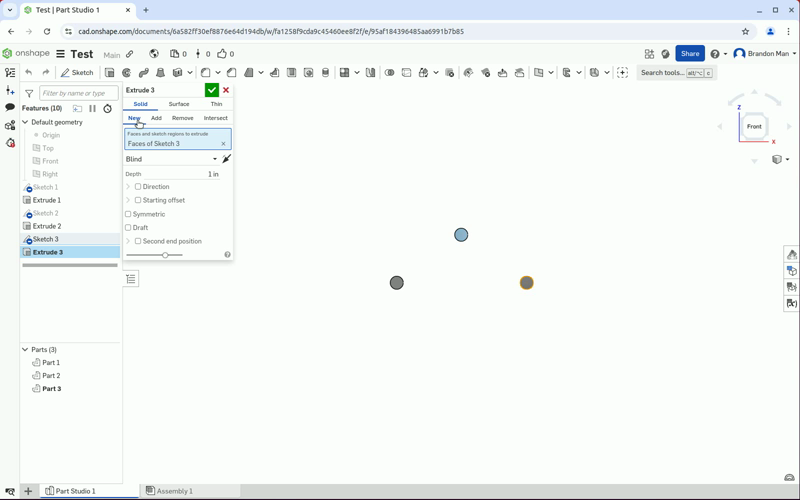
click(137, 120)
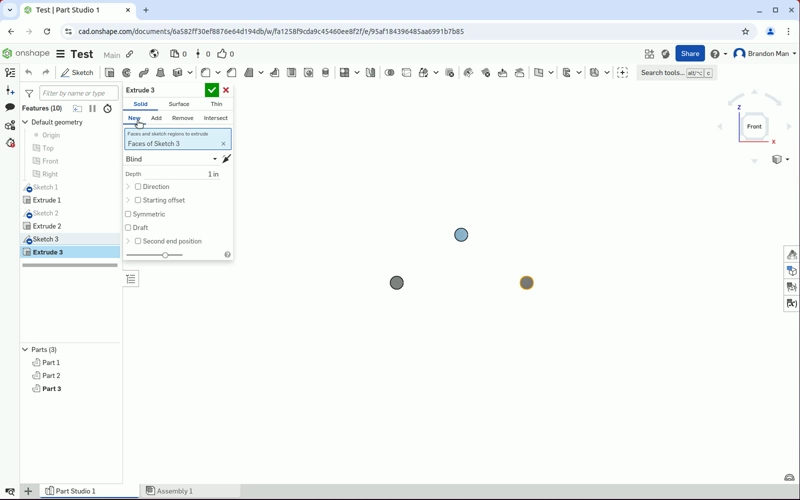
key(tab, 4)
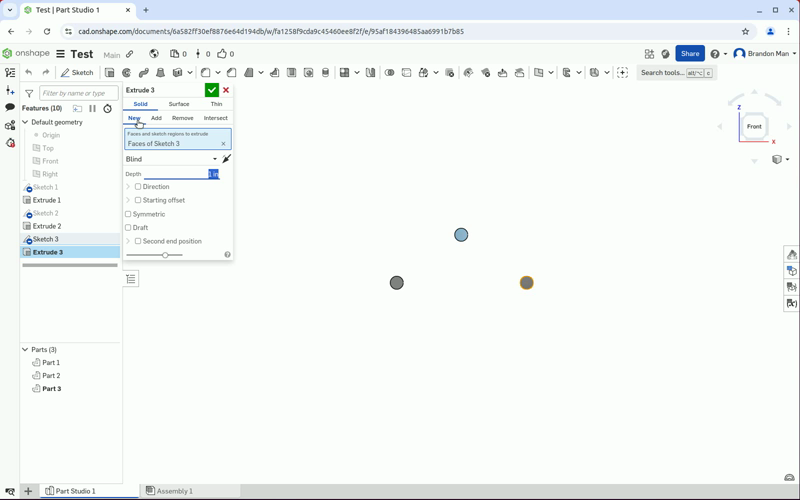
text(1.444)
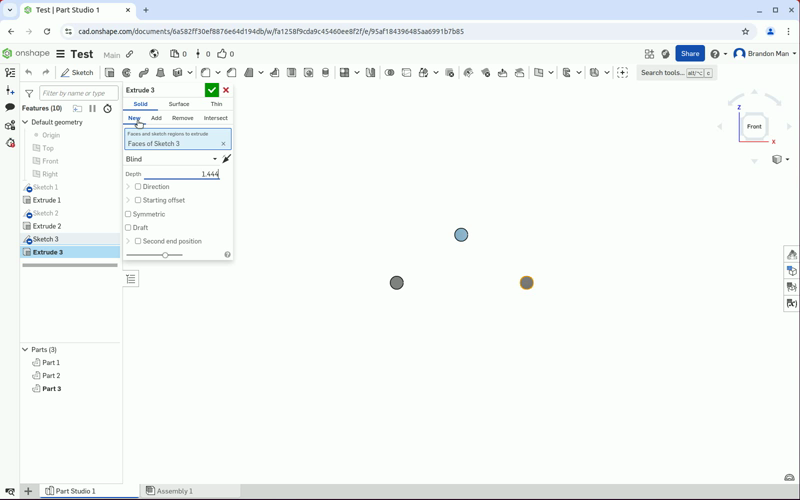
key(enter)
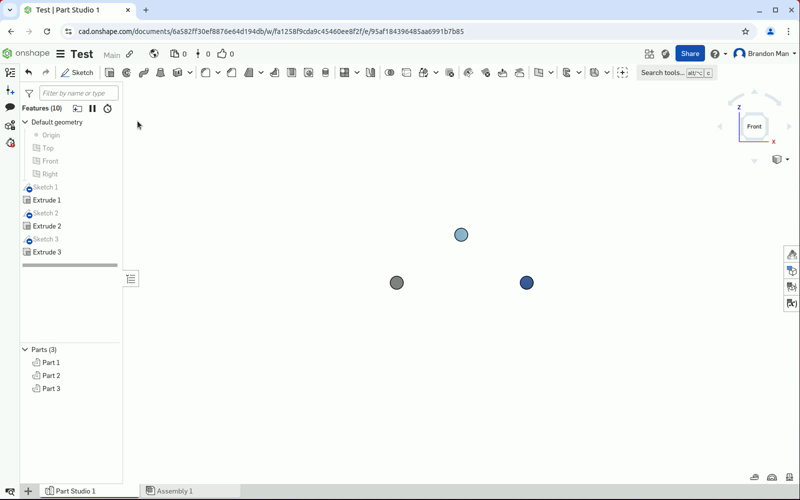
key(shift+h)
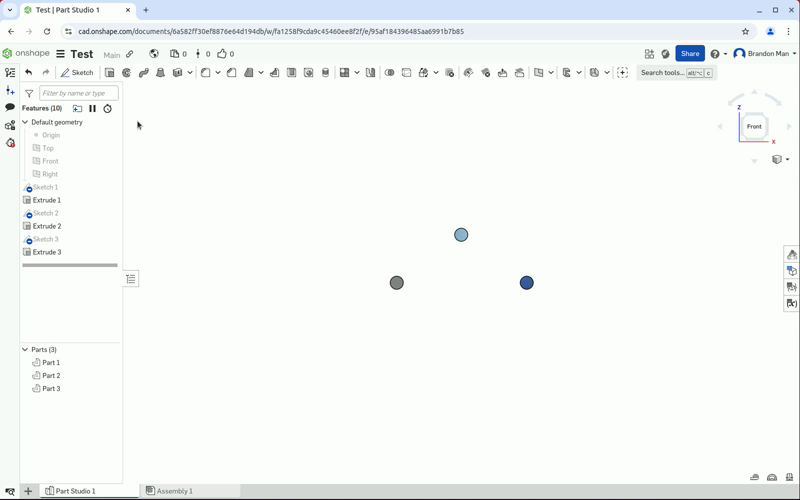
key(shift+h)
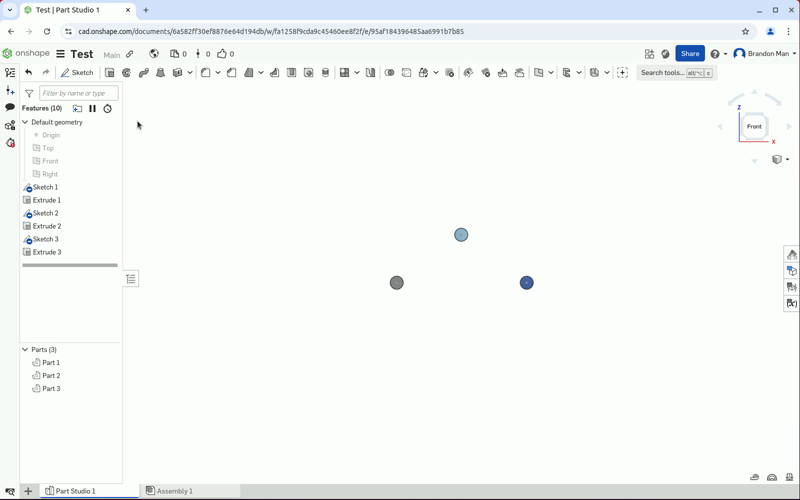
key(shift+7)
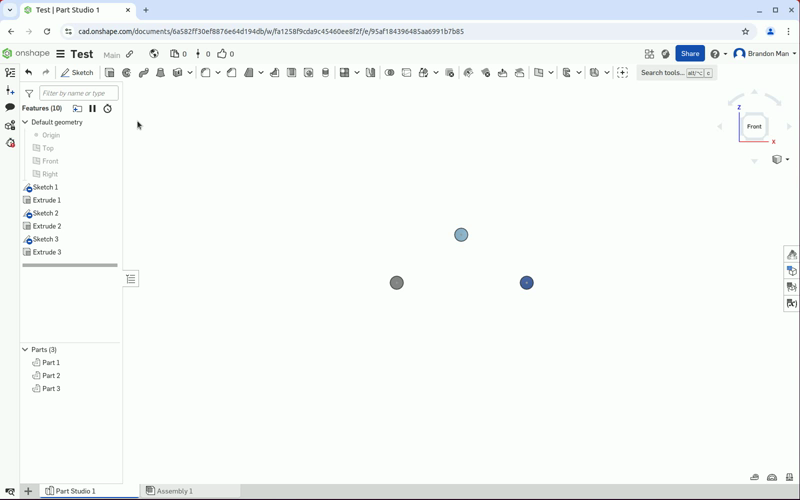
key(left, 2)
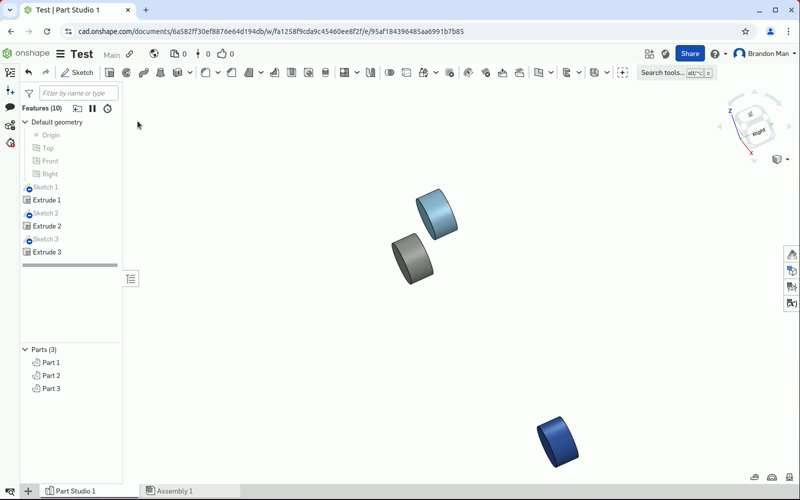
key(down, 2)
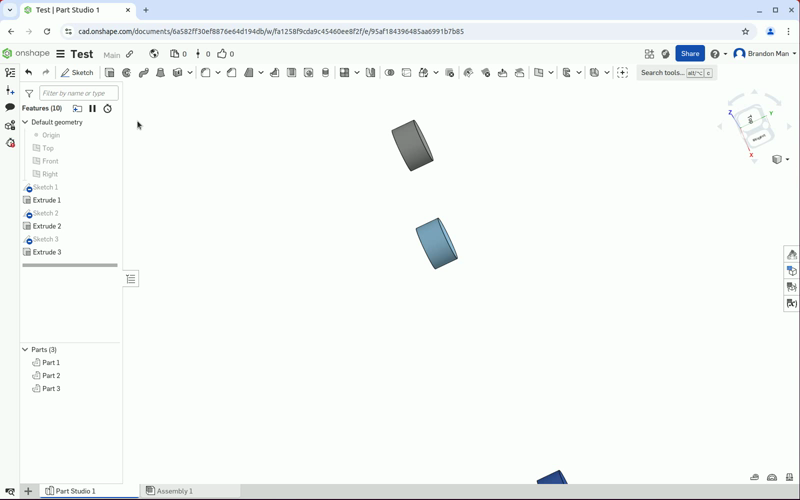
key(up, 2)
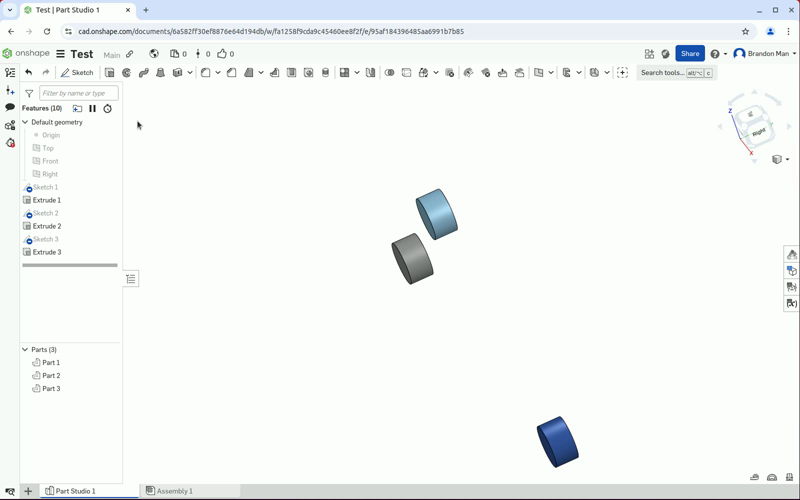
key(right, 2)
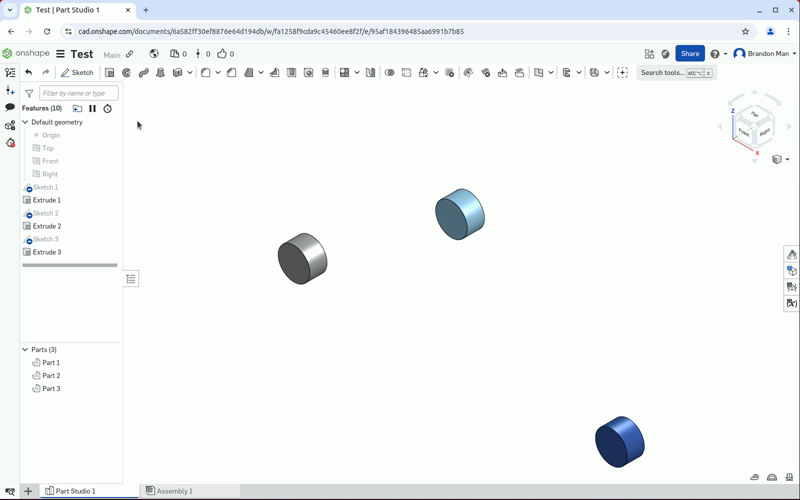
mouse_move(73, 189)
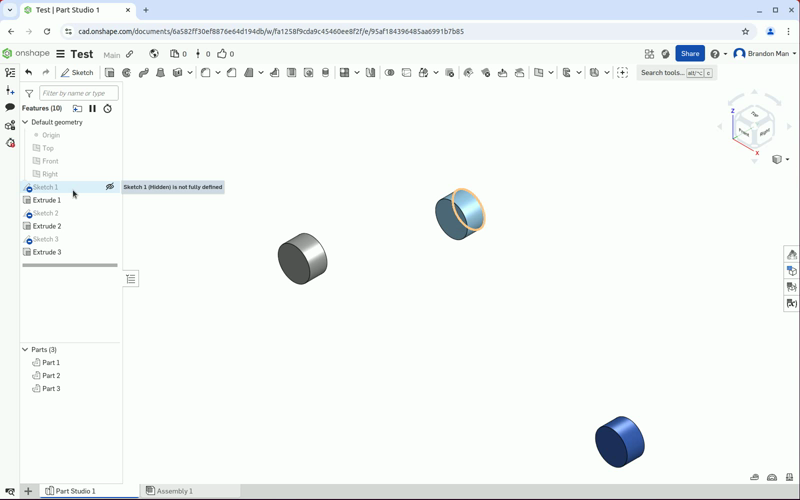
click(73, 189)